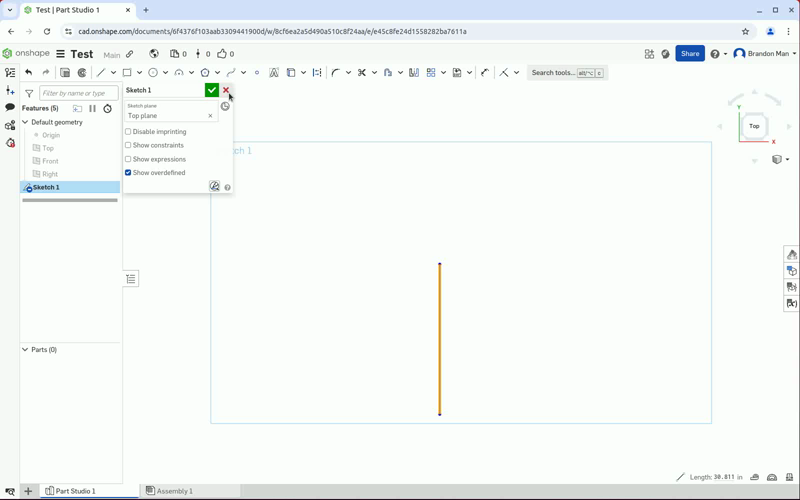
key(shift+h)
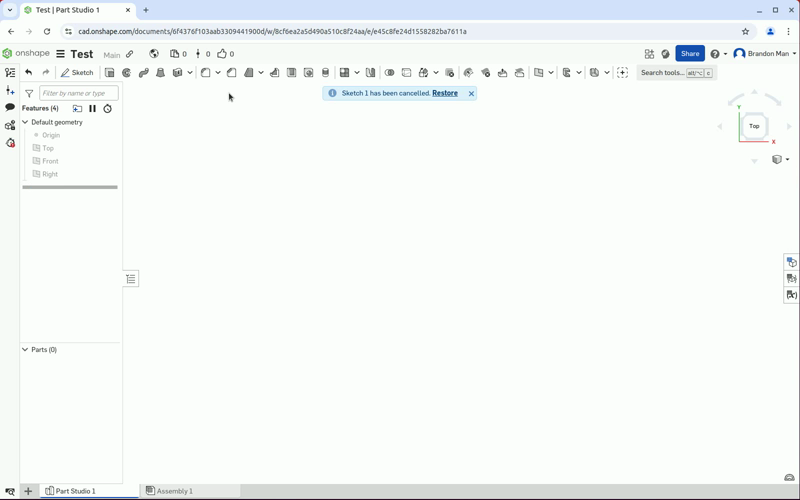
mouse_move(73, 352)
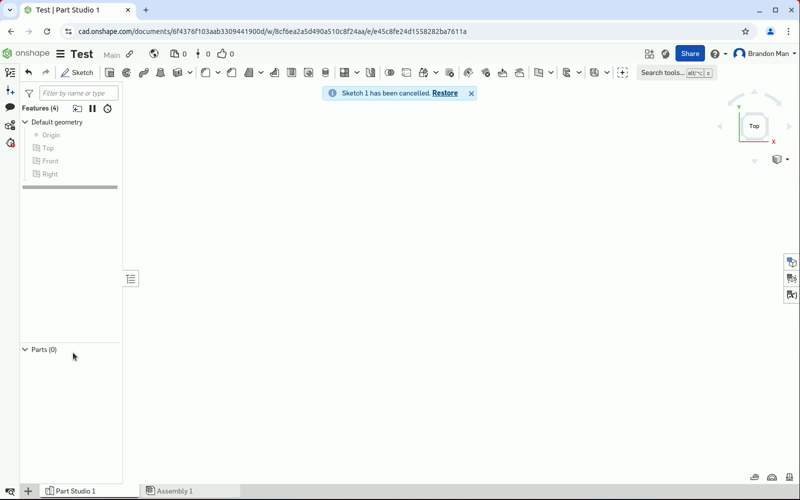
key(y)
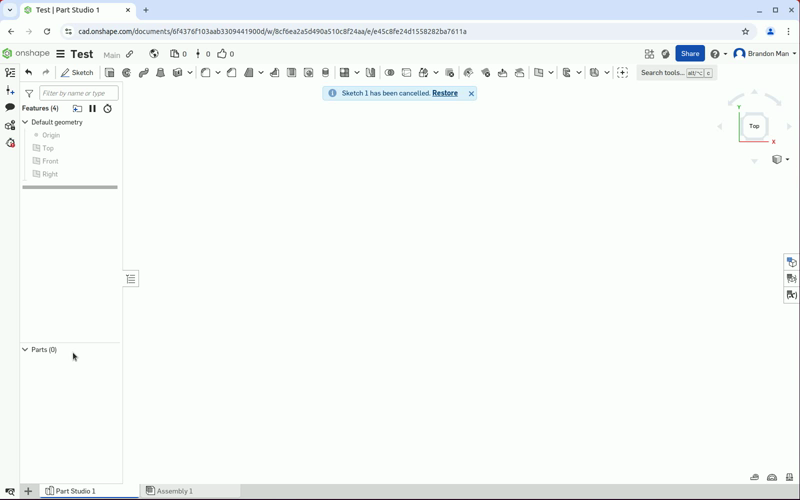
key(shift+p)
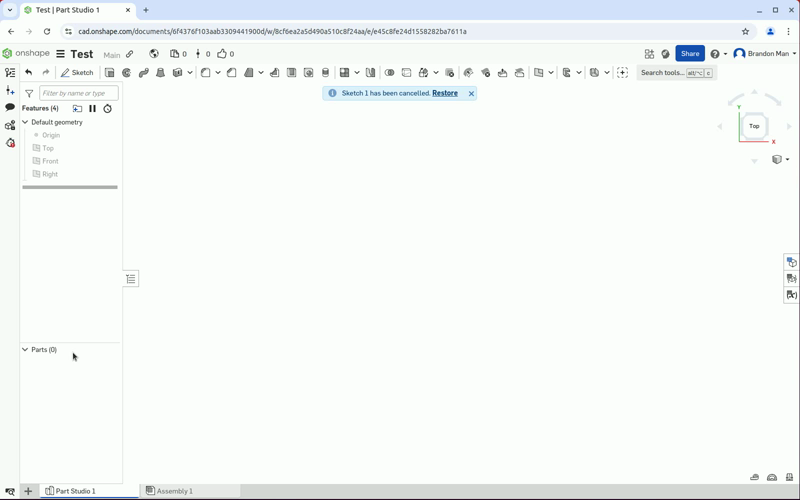
key(space)
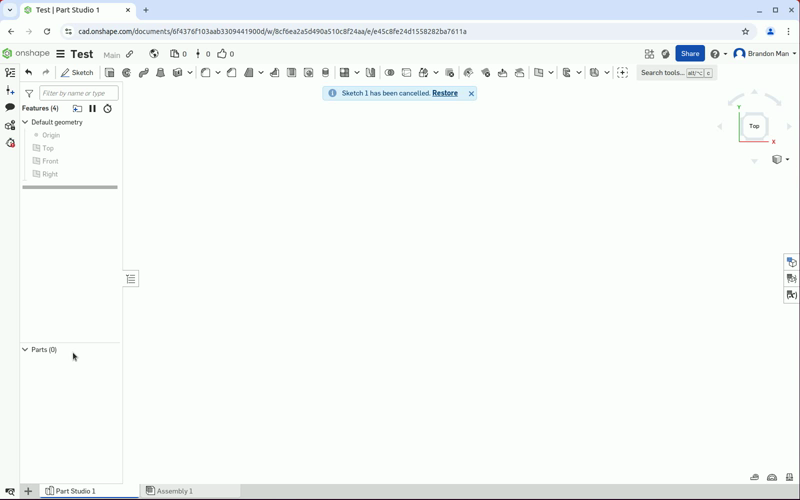
key_down(shift)
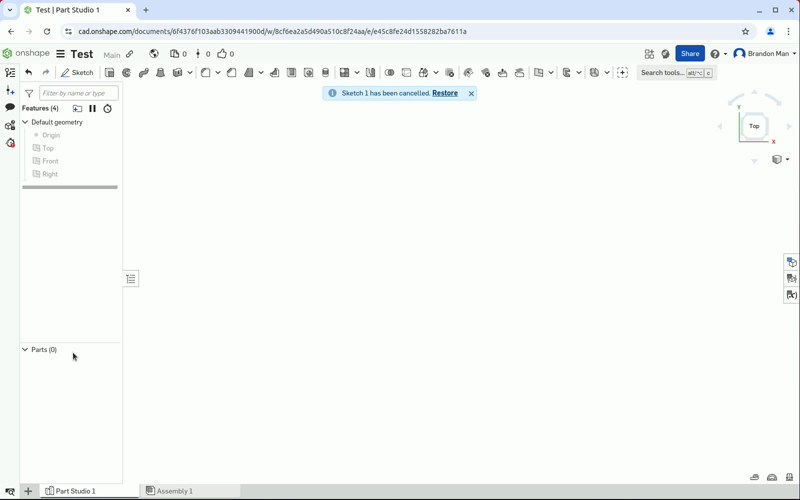
key(up)
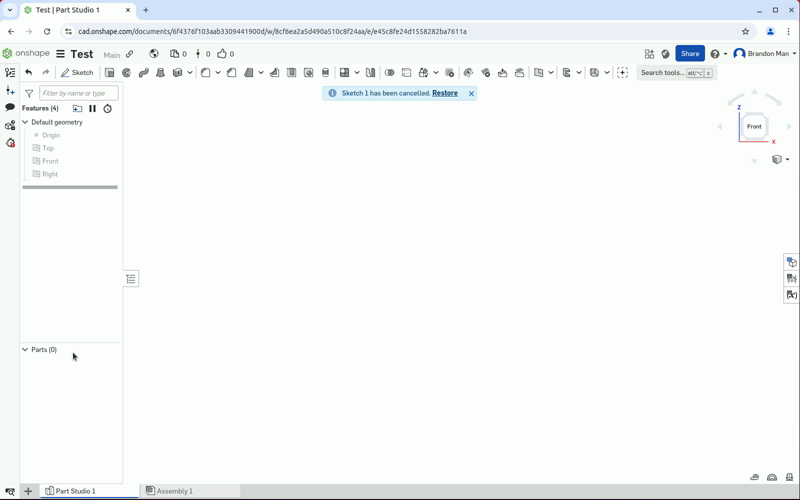
key_up(shift)
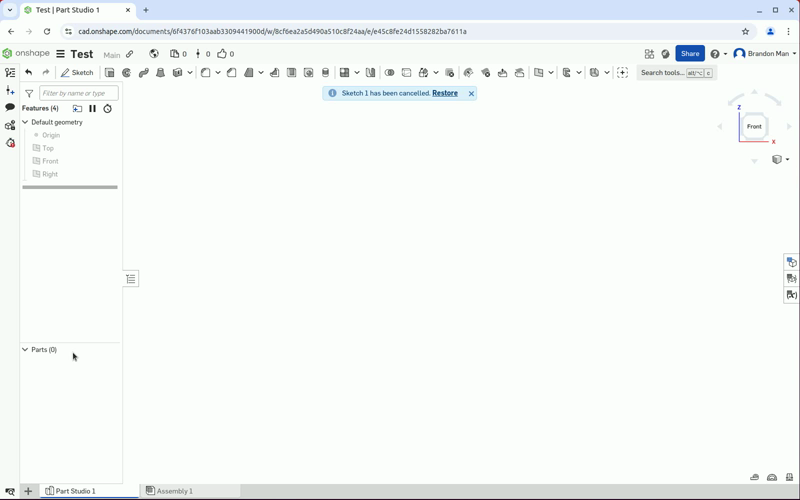
mouse_move(73, 352)
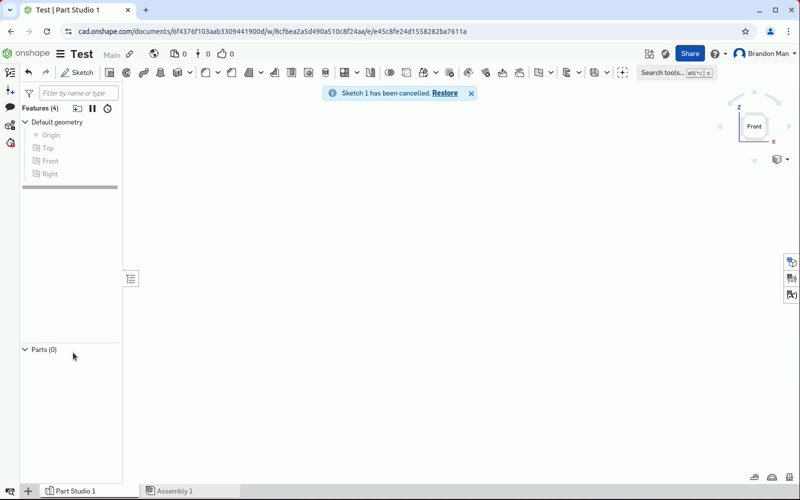
key(shift+y)
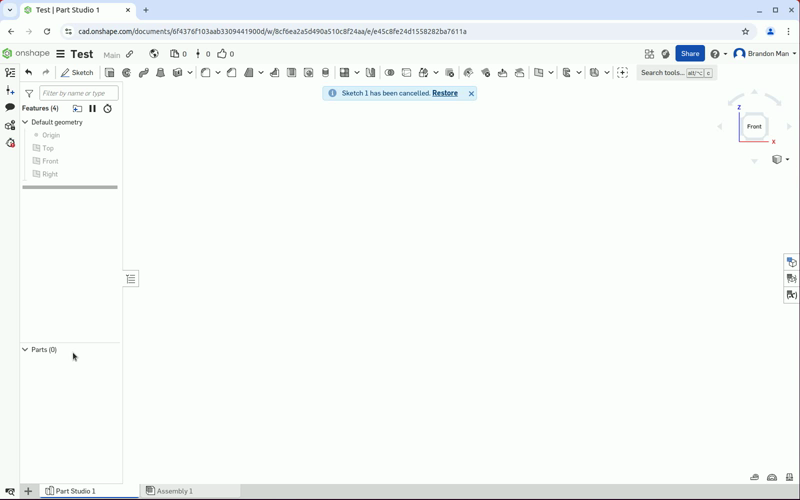
key(shift+s)
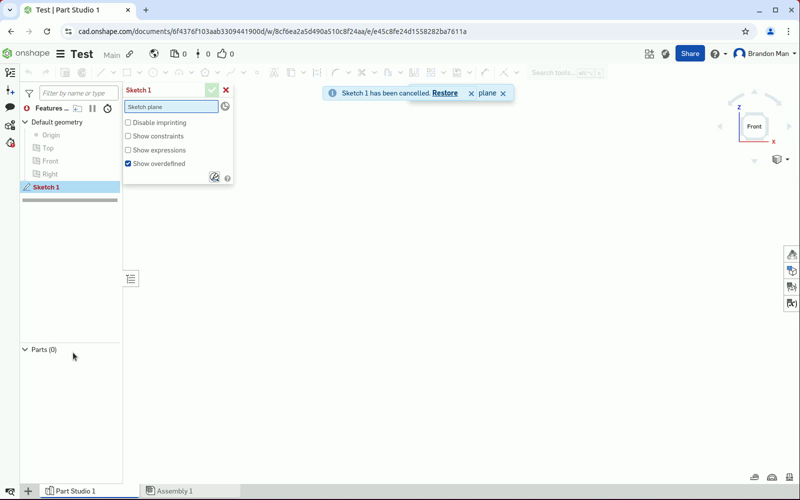
mouse_move(73, 163)
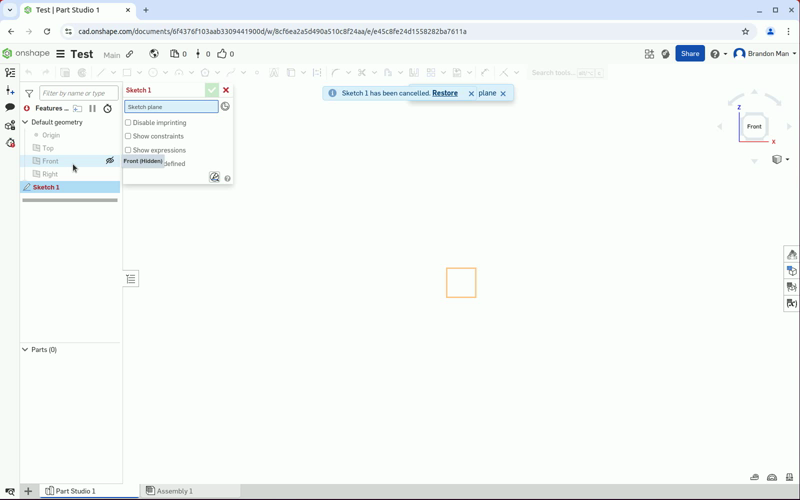
click(73, 163)
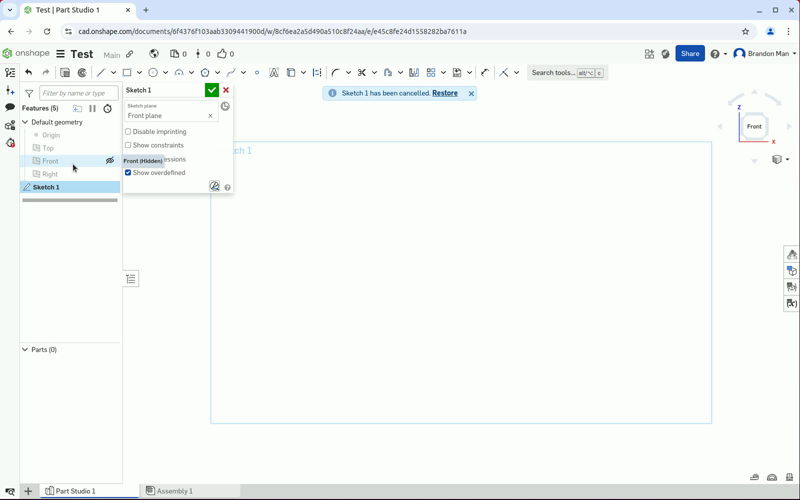
mouse_move(73, 352)
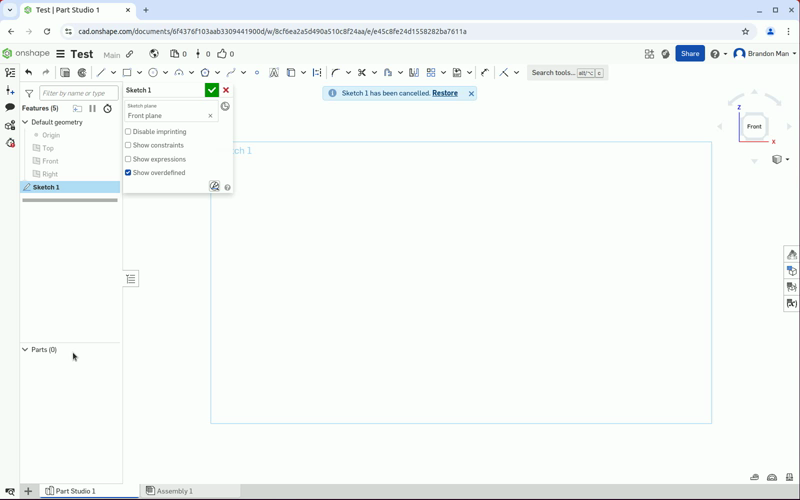
key(y)
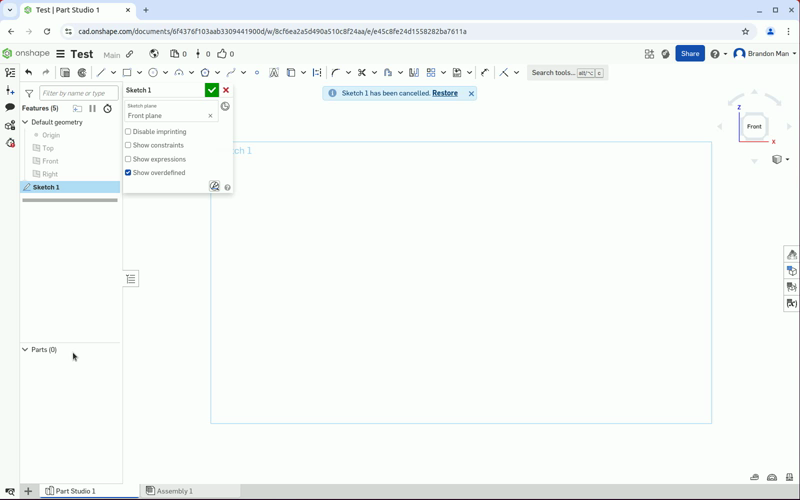
key(l)
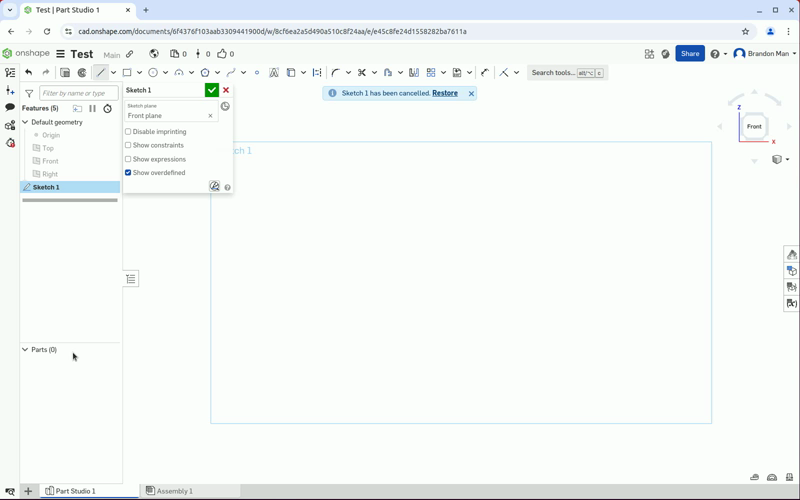
key_down(shift)
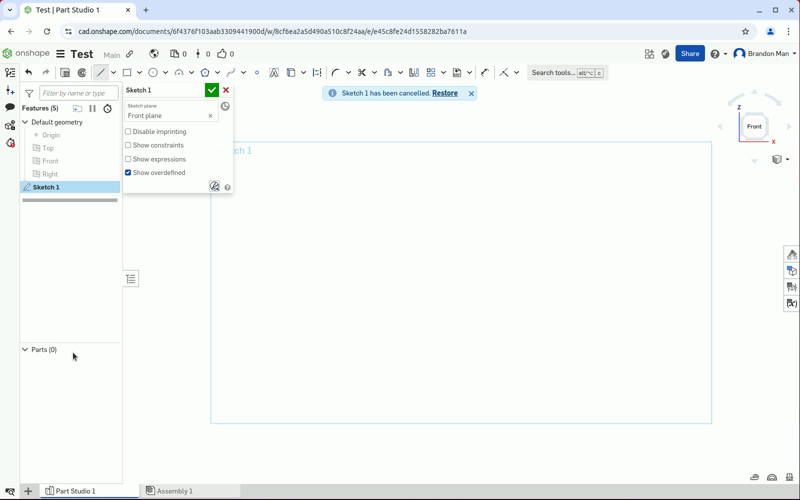
mouse_move(348, 282)
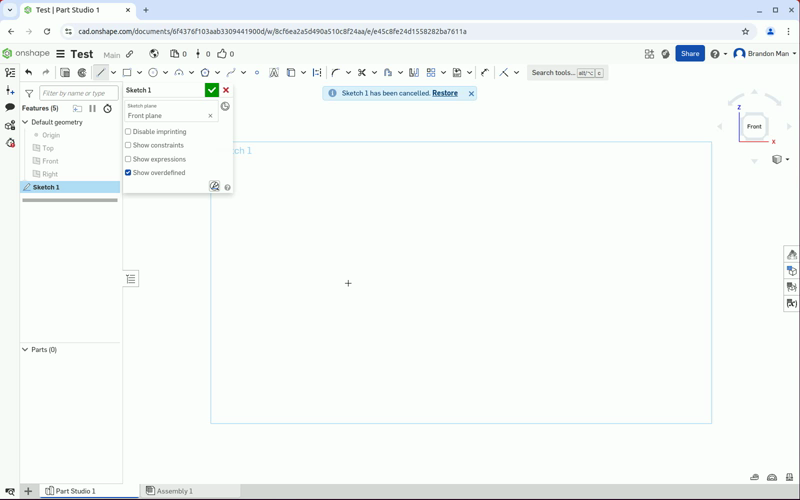
click(348, 282)
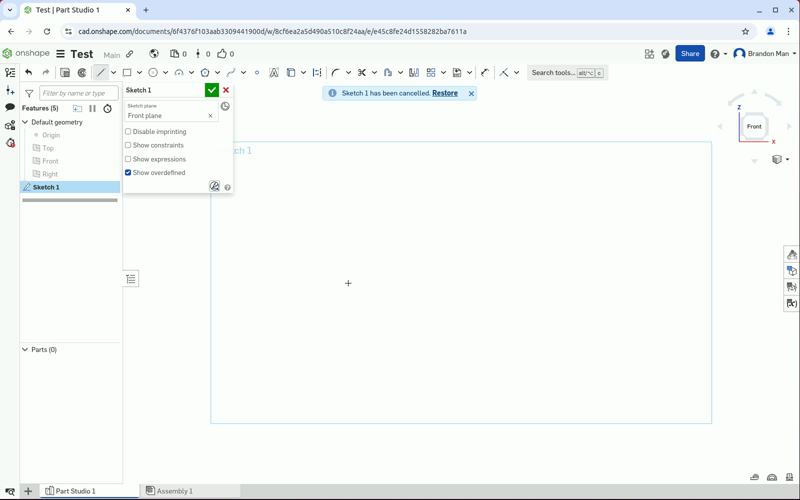
key_up(shift)
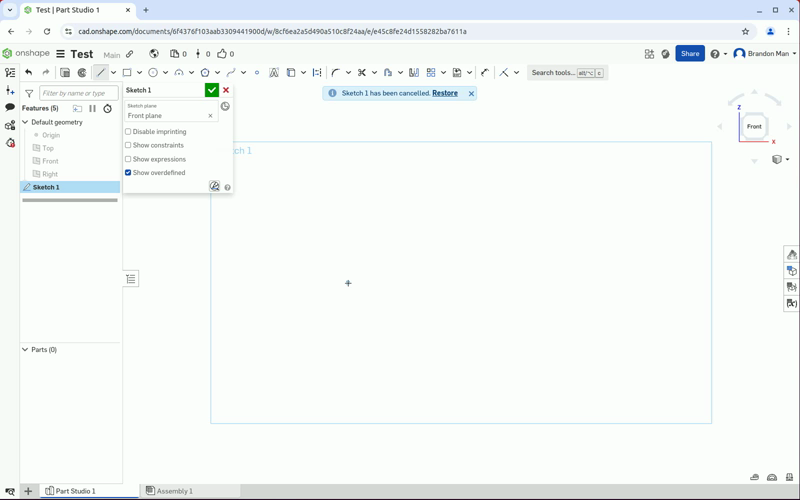
key_down(shift)
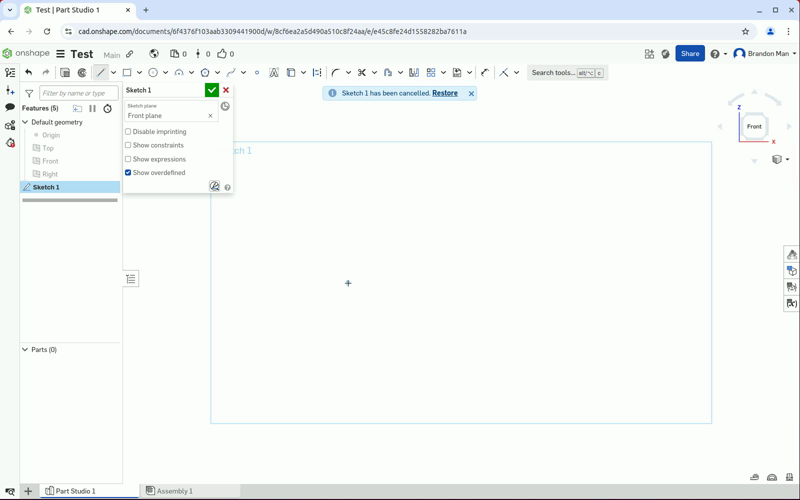
mouse_move(460, 282)
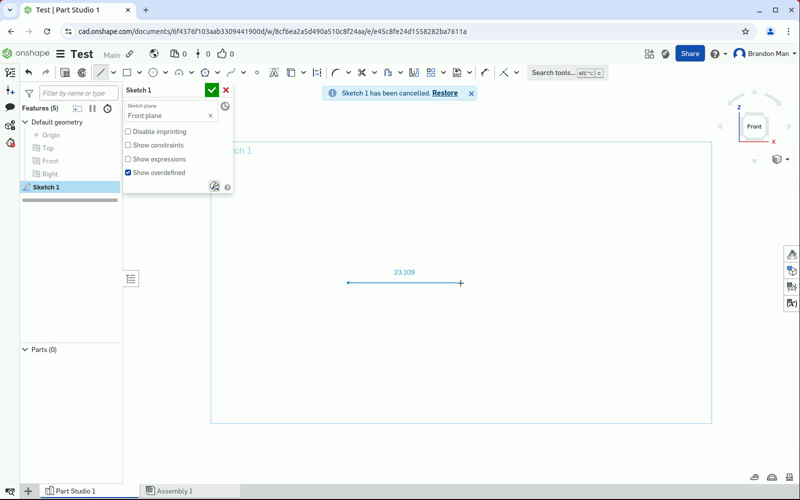
click(460, 282)
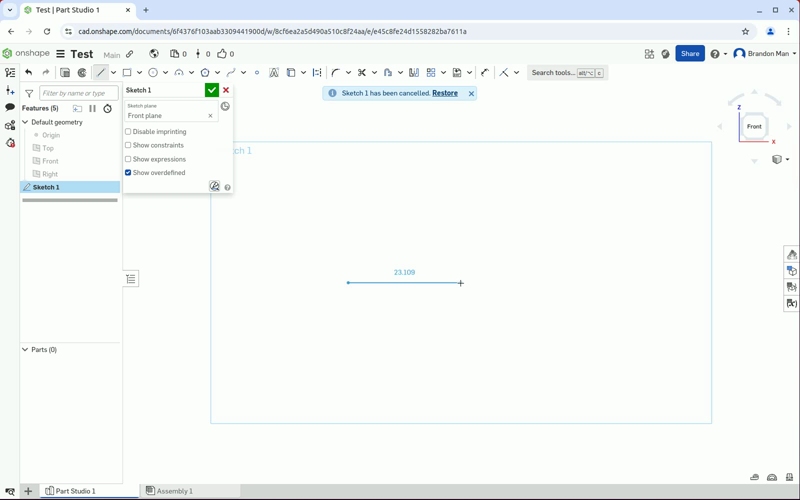
key_up(shift)
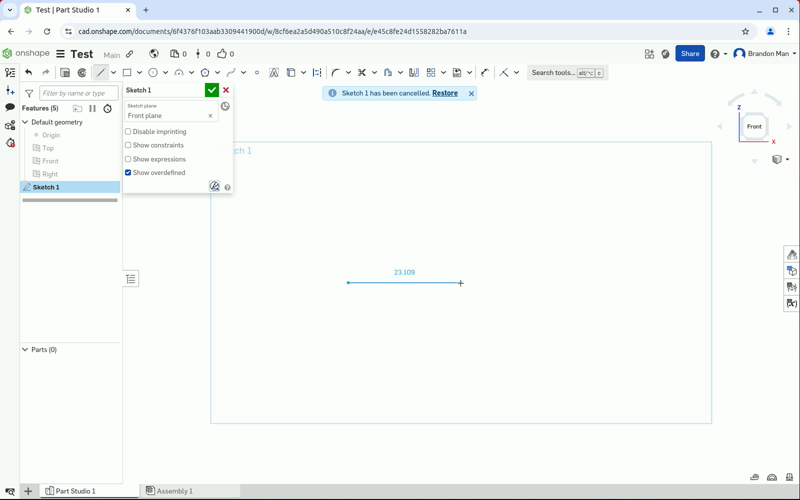
key_down(shift)
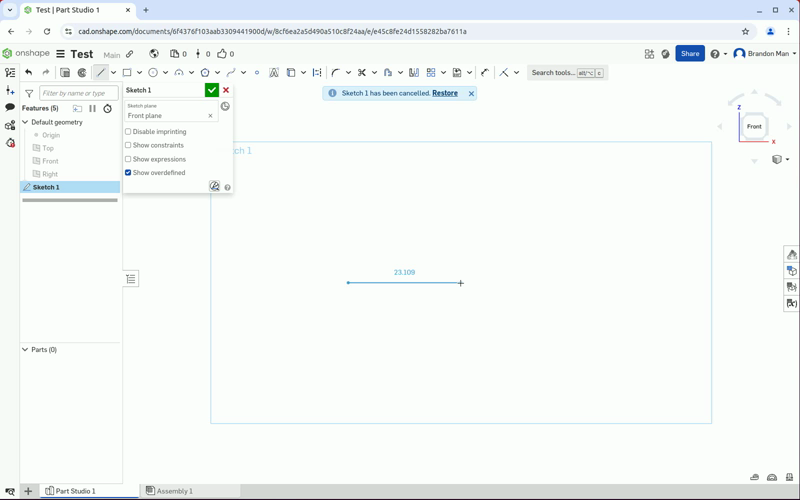
mouse_move(460, 184)
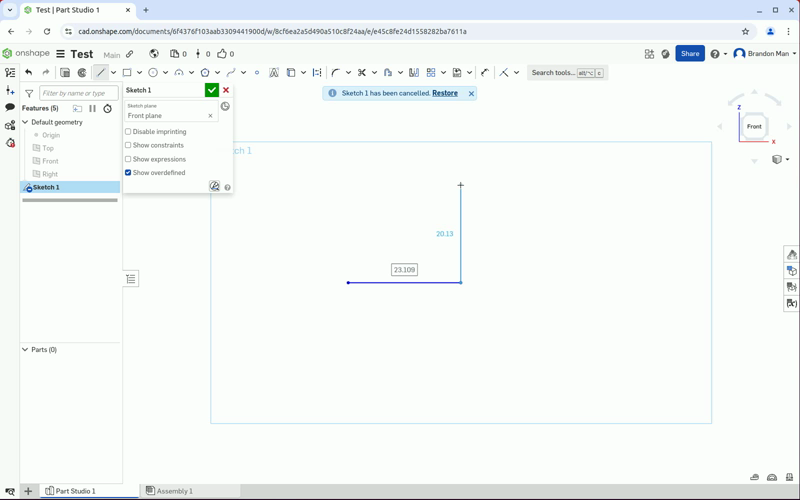
click(460, 184)
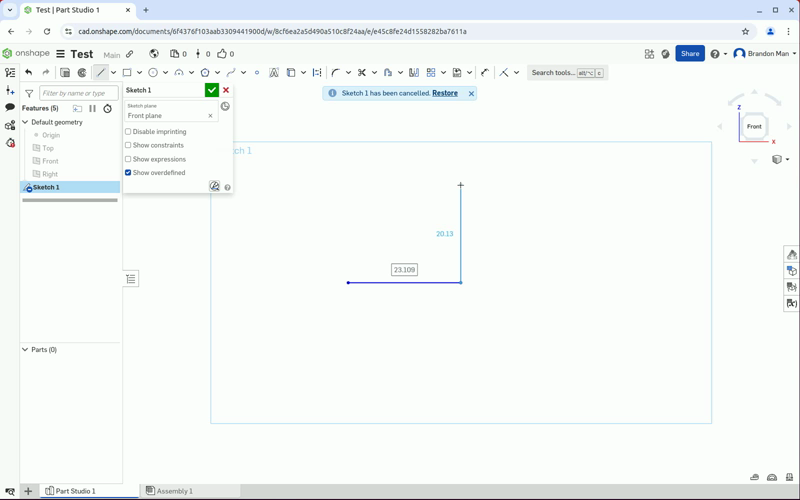
key_up(shift)
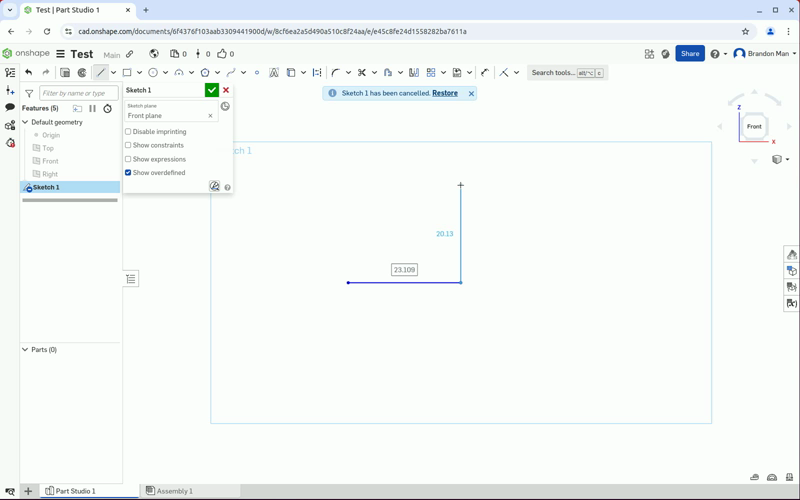
key_down(shift)
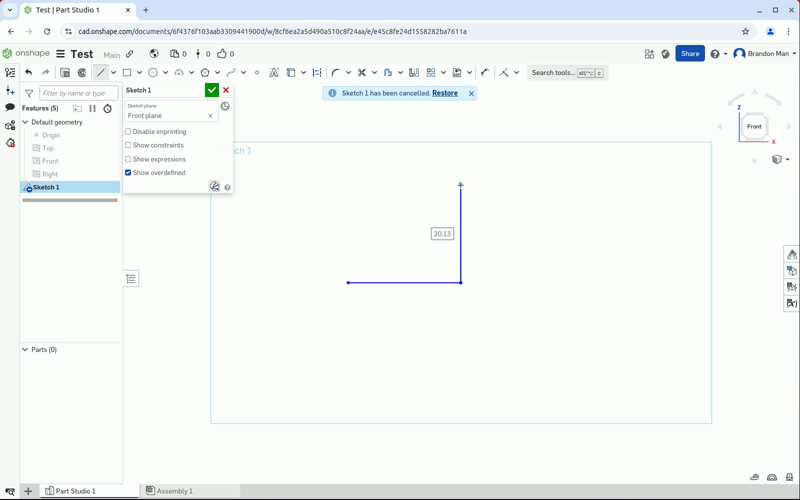
mouse_move(348, 184)
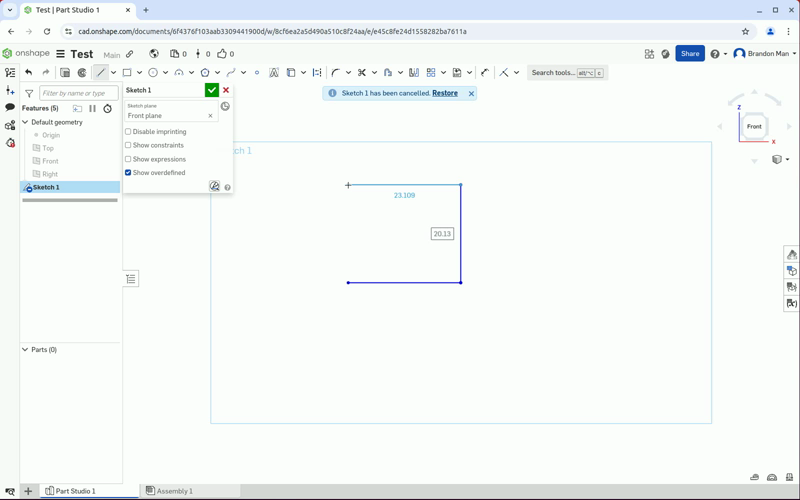
click(348, 184)
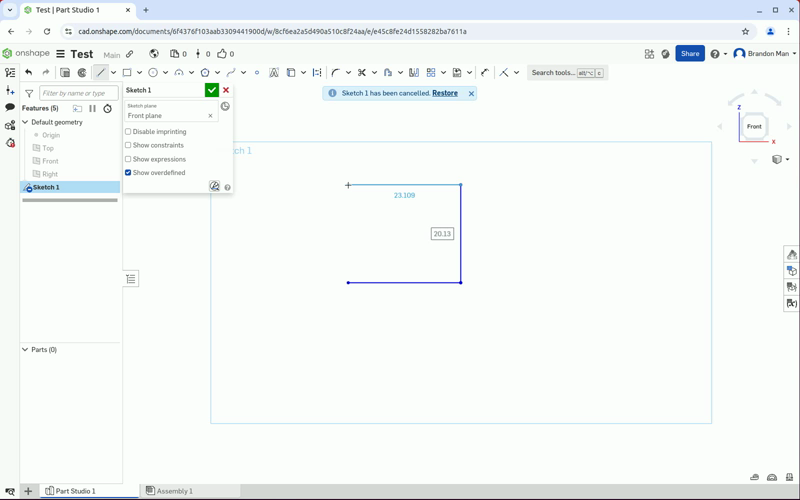
key_up(shift)
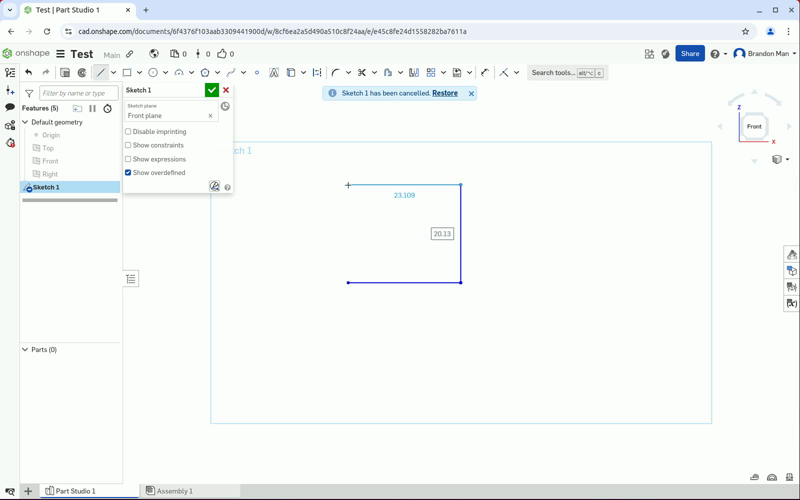
key_down(shift)
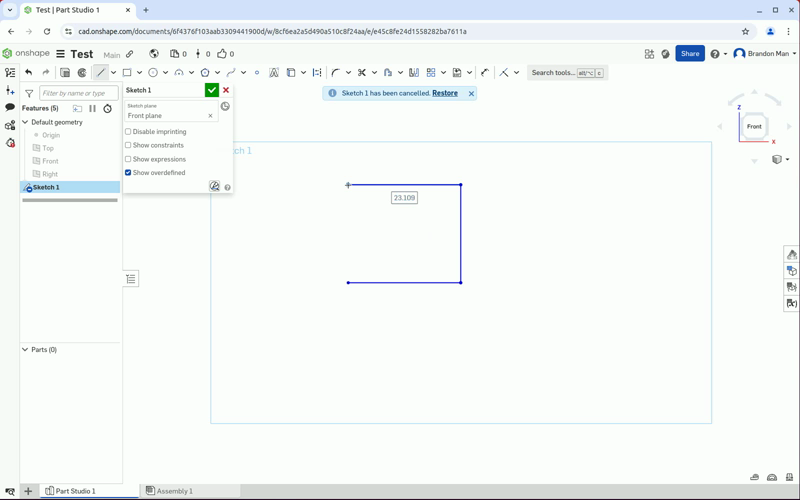
mouse_move(348, 282)
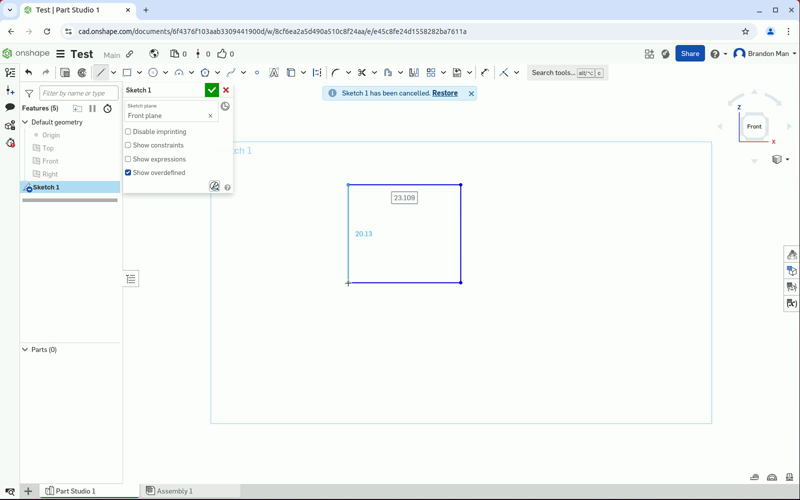
key_up(shift)
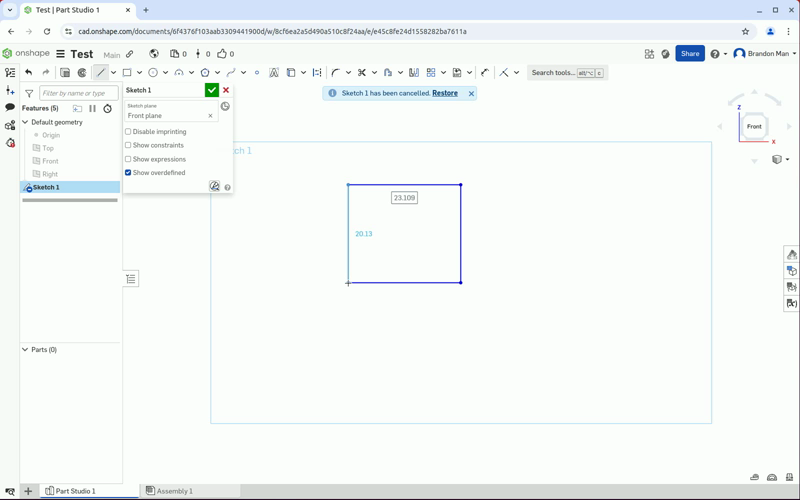
click(348, 282)
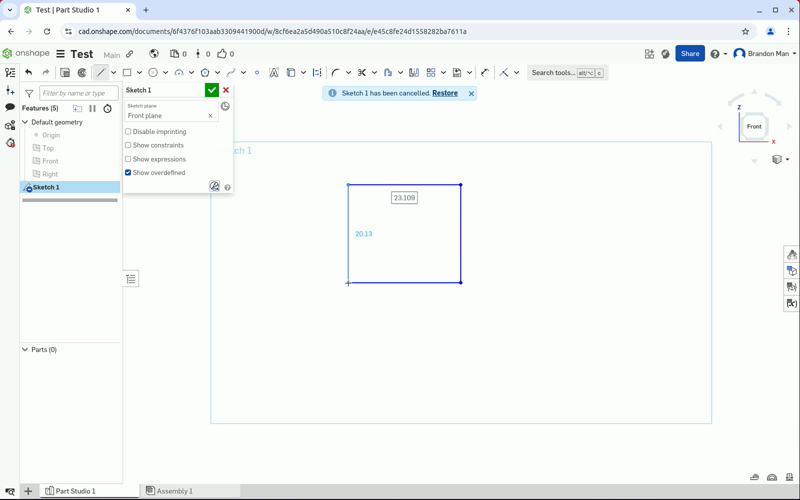
key(esc)
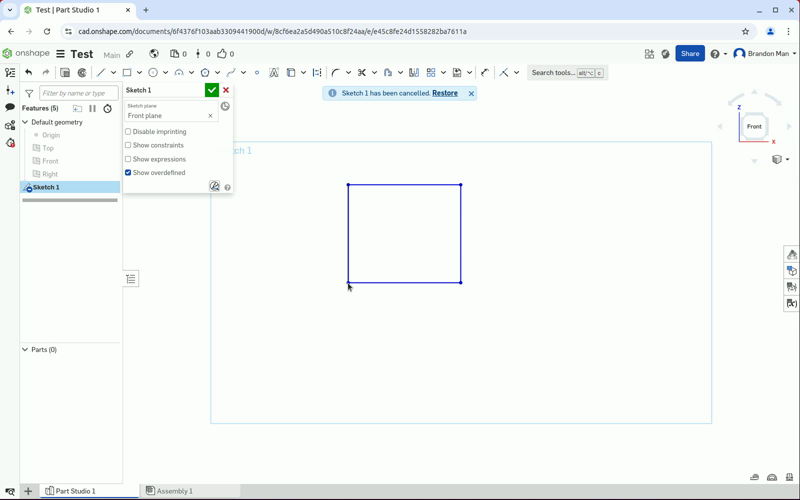
mouse_move(411, 264)
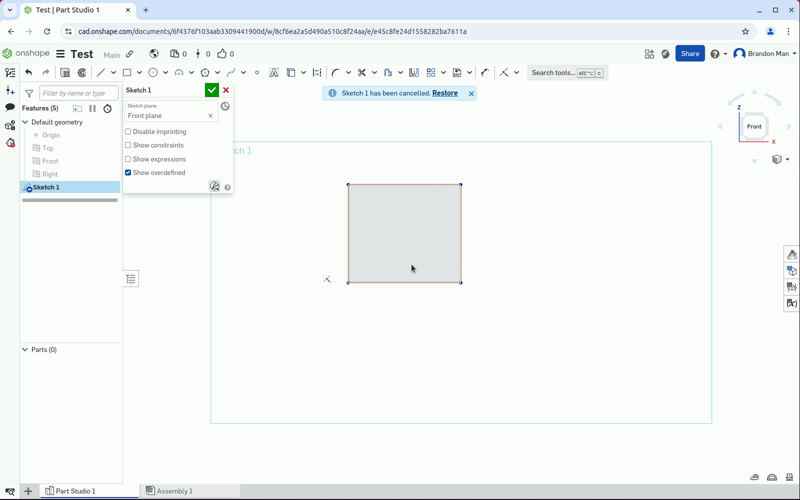
click(411, 264)
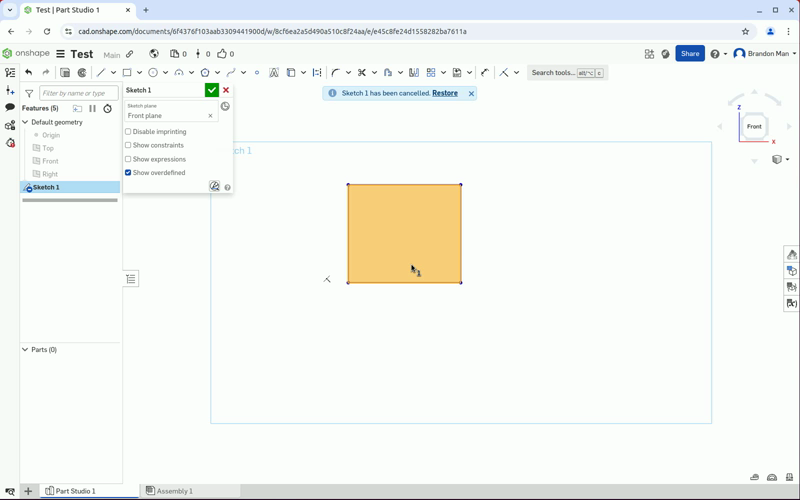
mouse_move(73, 352)
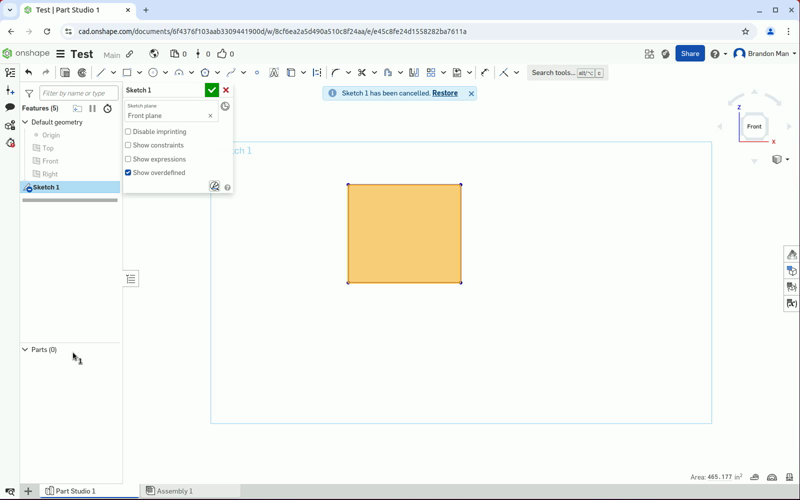
key(shift+y)
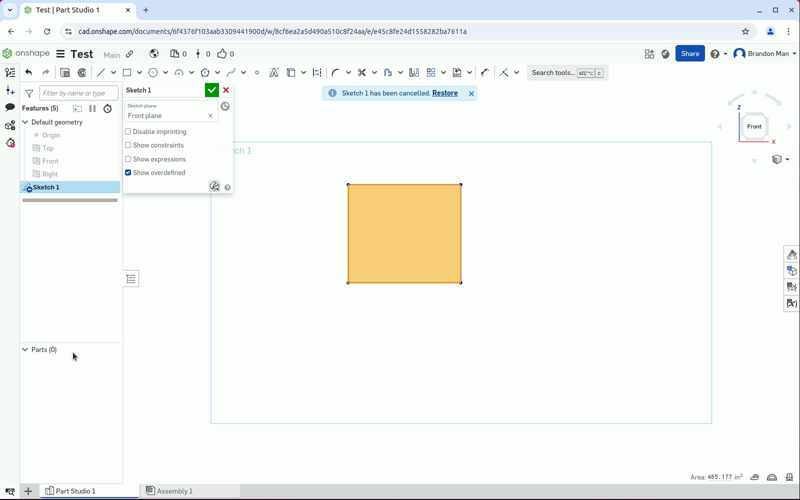
key(shift+e)
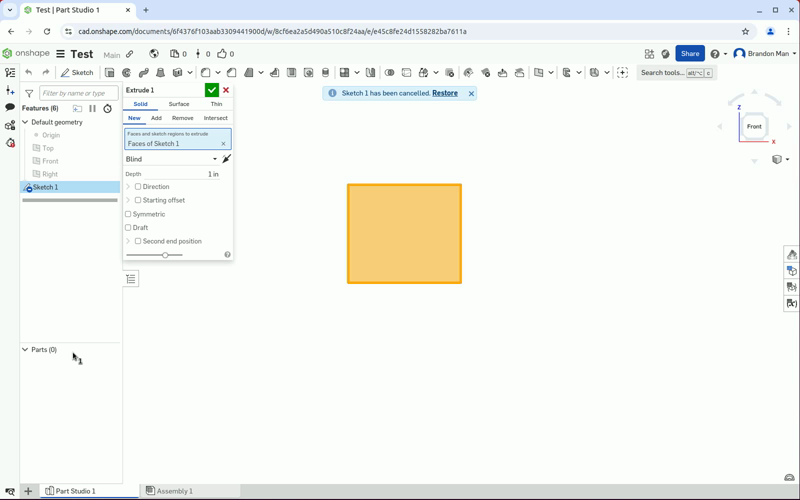
mouse_move(143, 106)
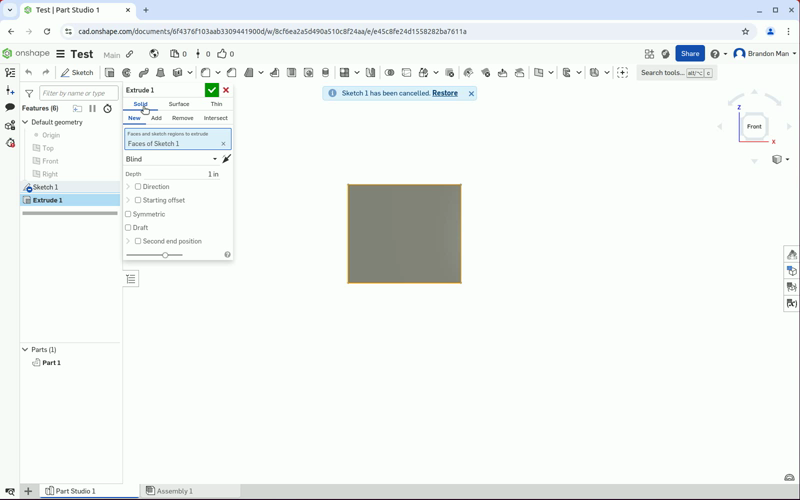
click(143, 106)
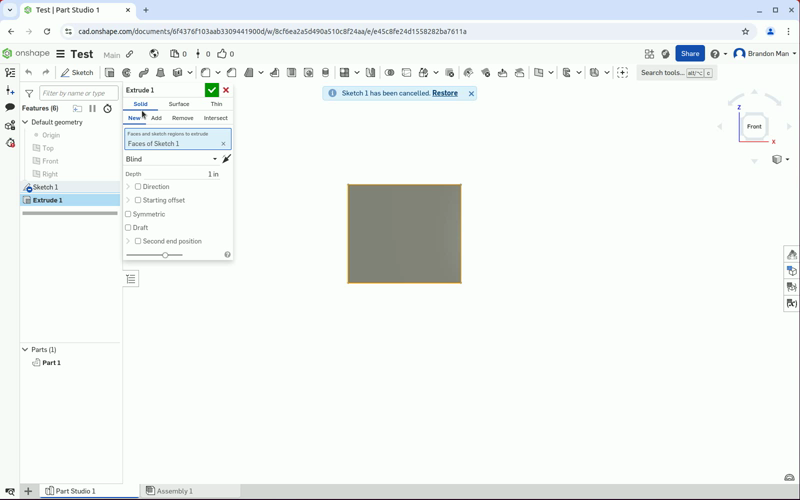
mouse_move(137, 120)
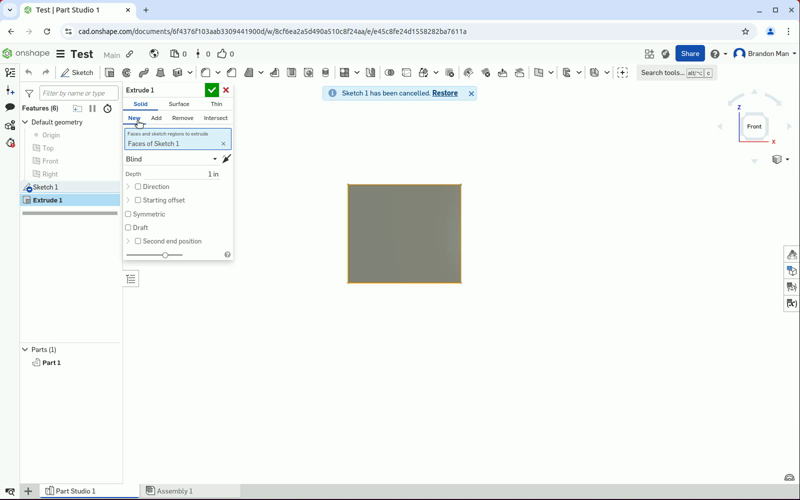
click(137, 120)
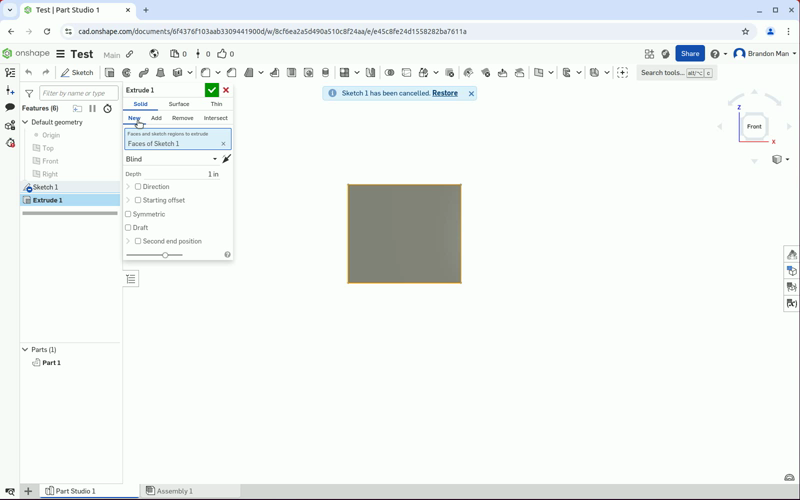
key(tab, 4)
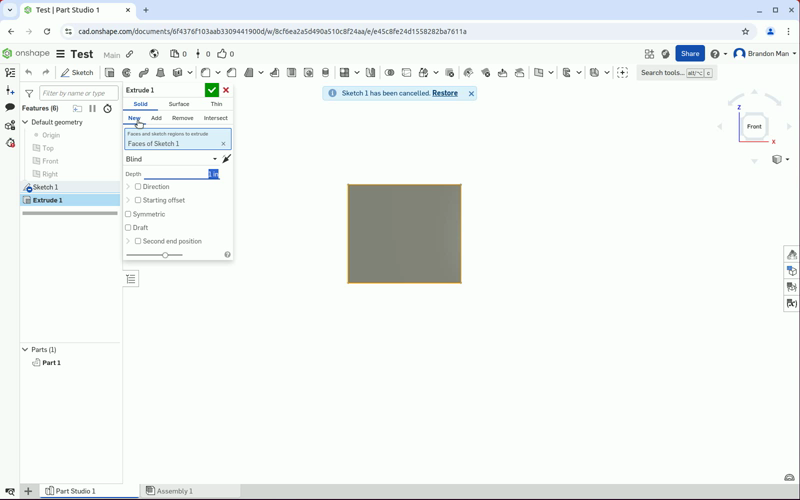
text(11.073)
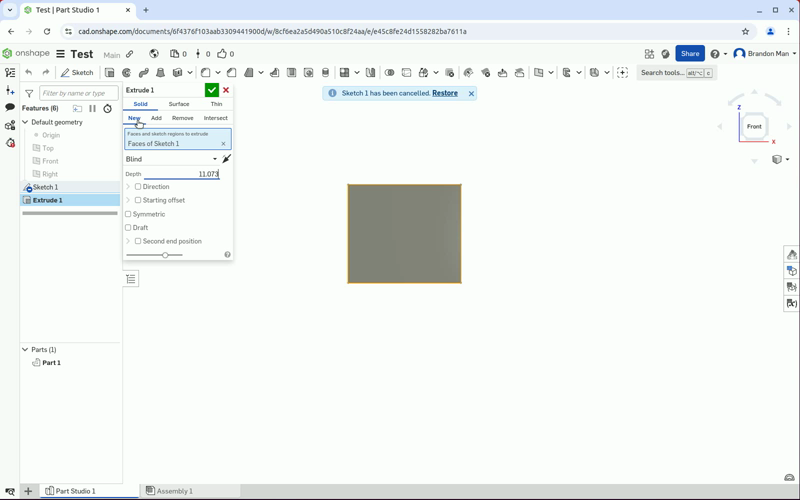
key(enter)
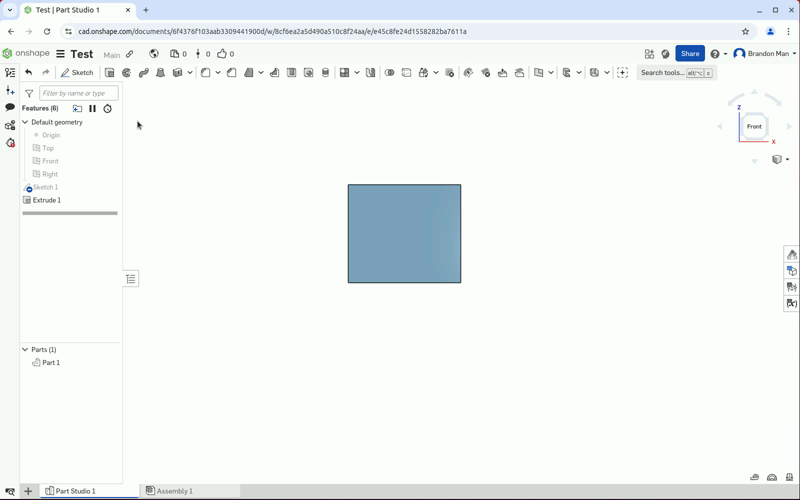
key(shift+h)
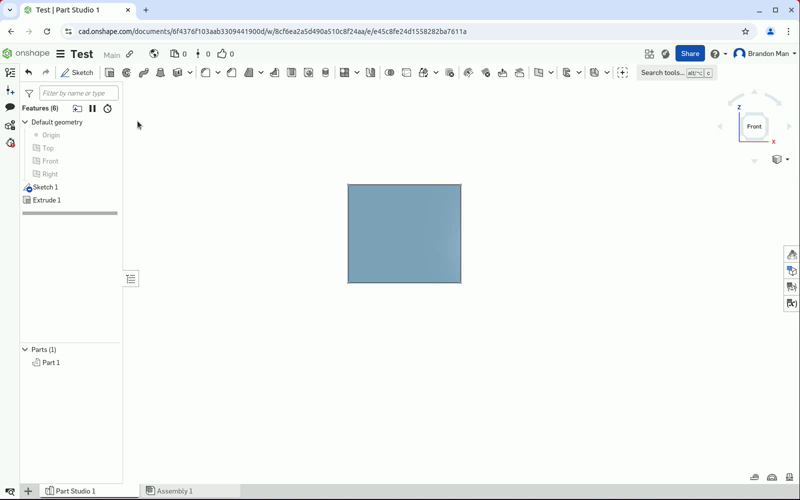
key(shift+h)
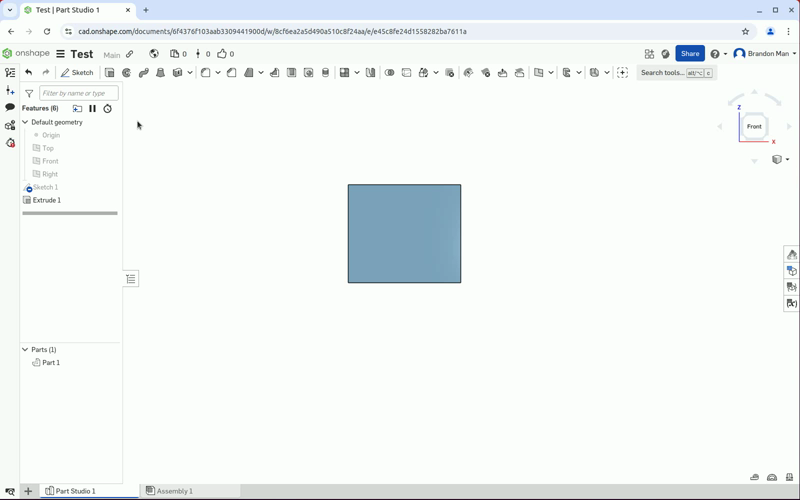
mouse_move(73, 189)
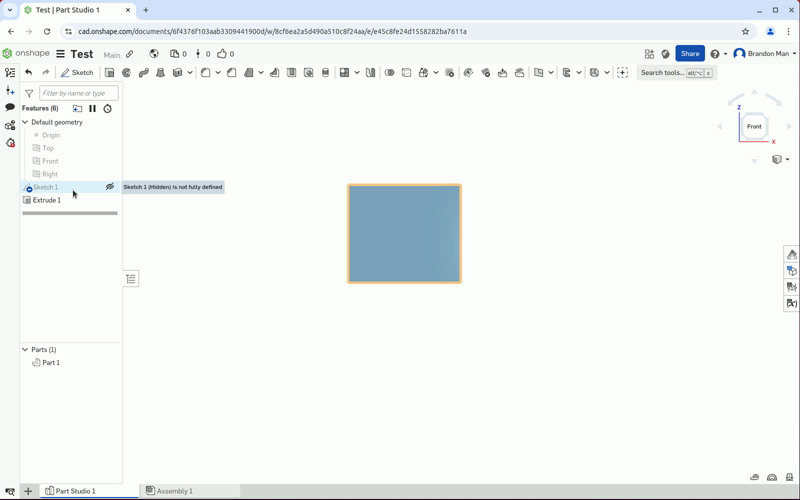
click(73, 189)
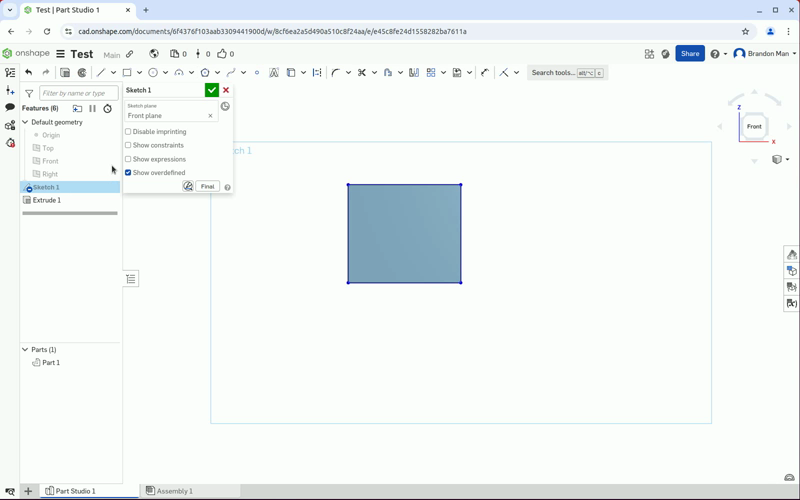
mouse_move(229, 92)
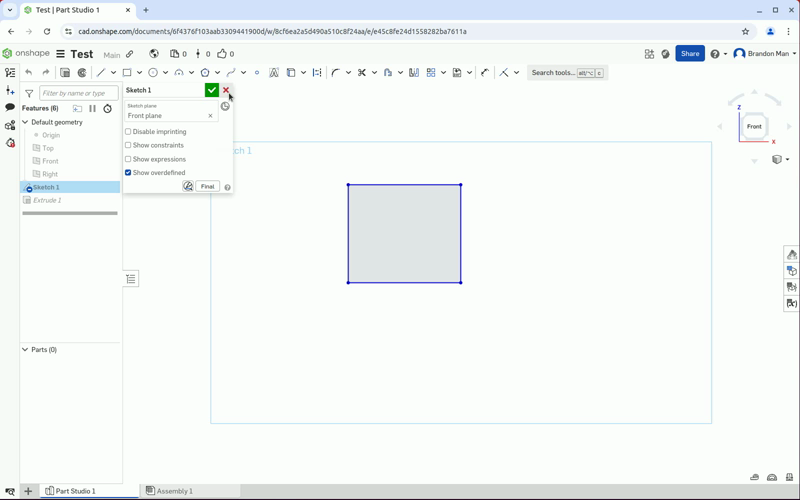
click(229, 92)
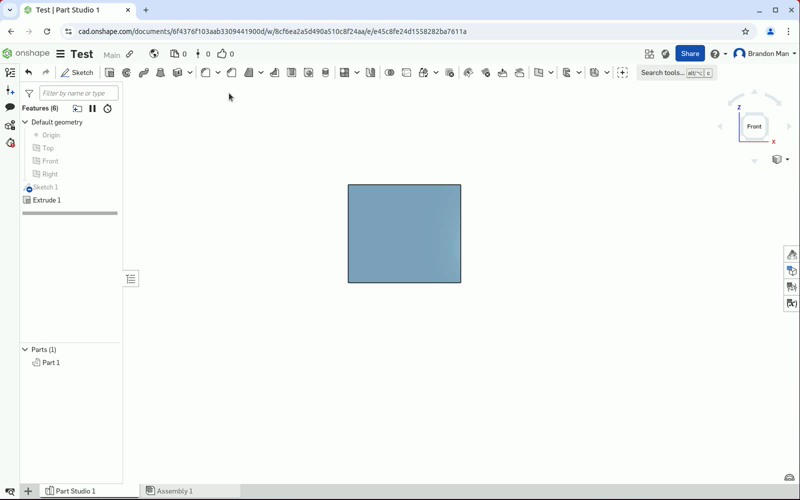
mouse_move(541, 75)
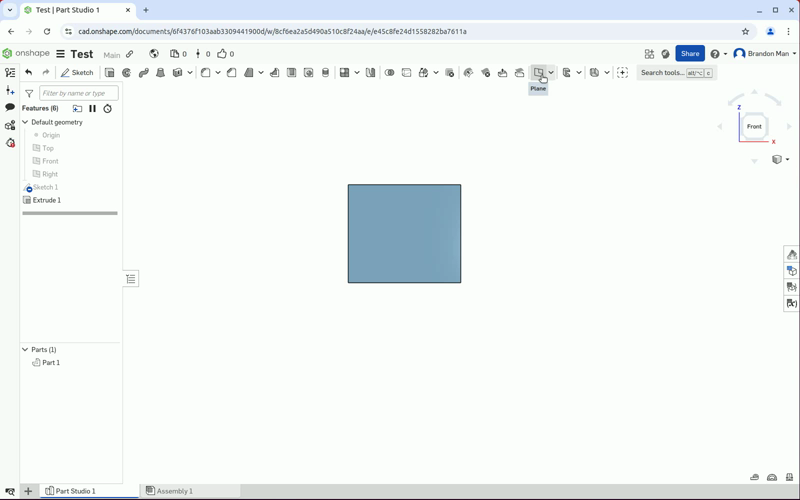
click(541, 75)
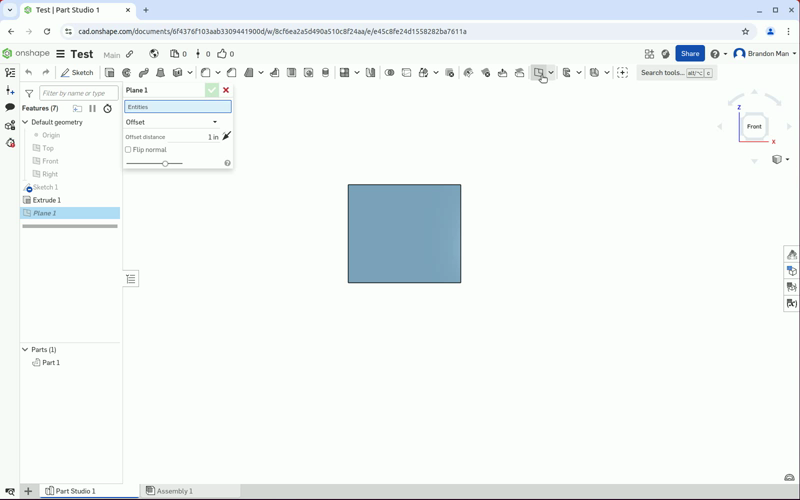
mouse_move(73, 163)
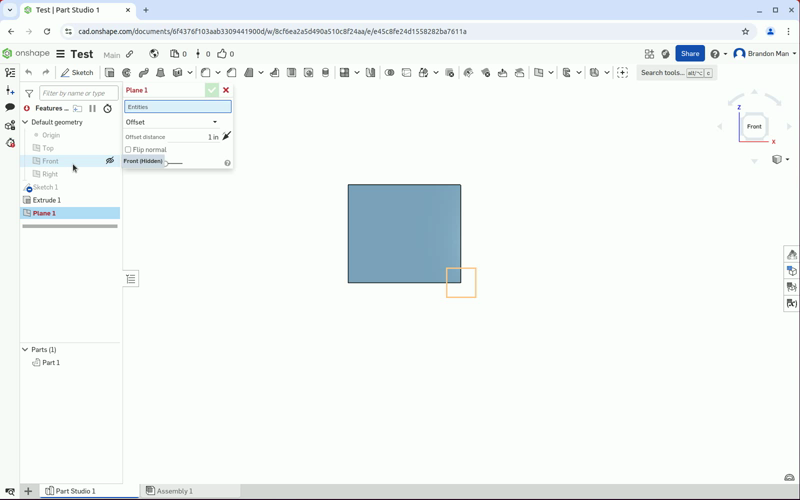
click(73, 163)
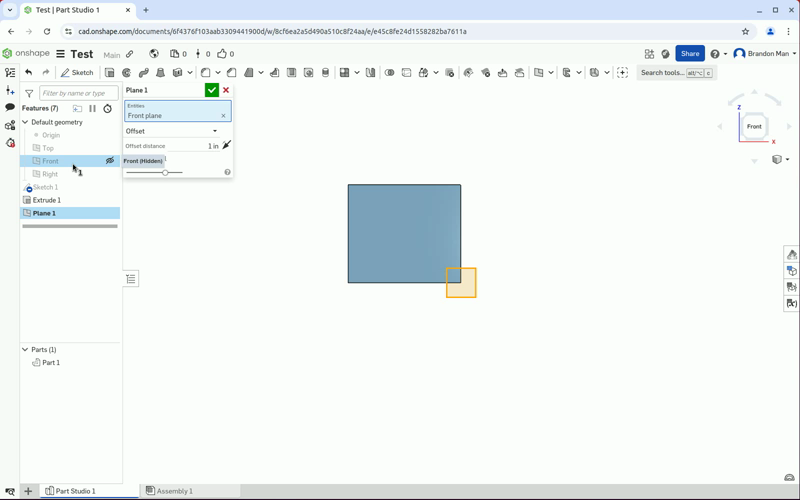
key(tab, 2)
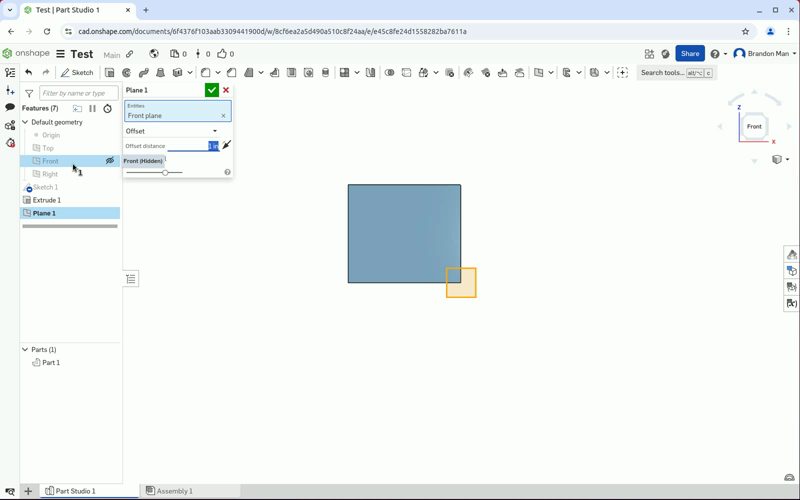
text(11.061)
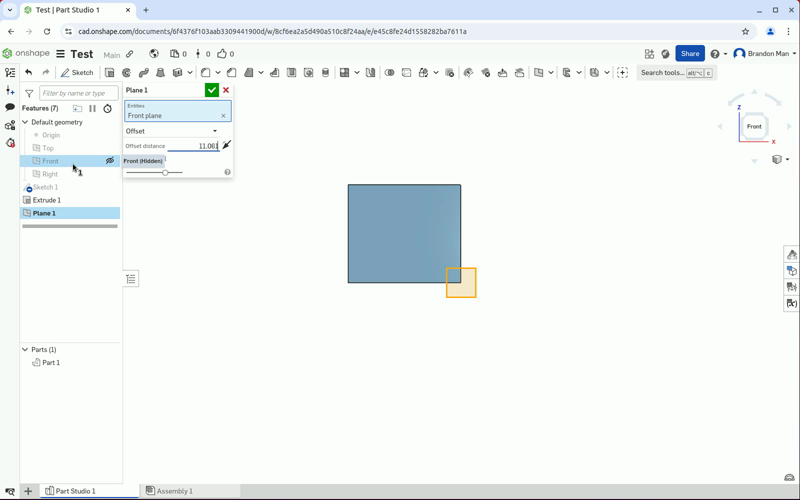
key(enter, 2)
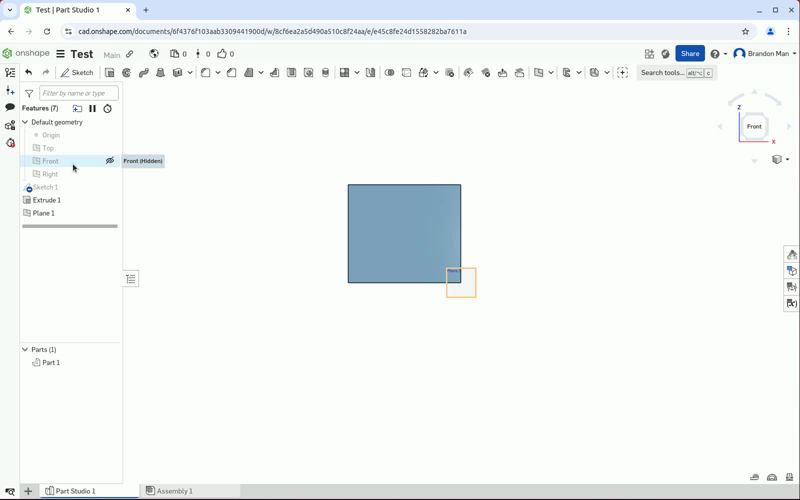
key(shift+s)
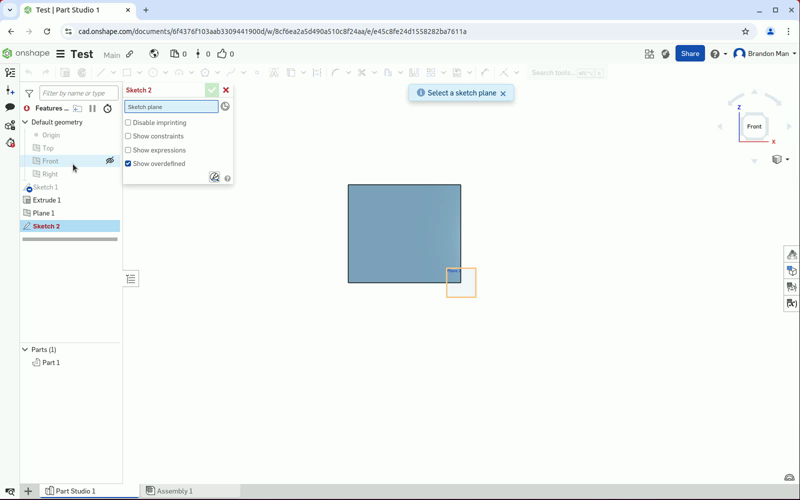
mouse_move(73, 215)
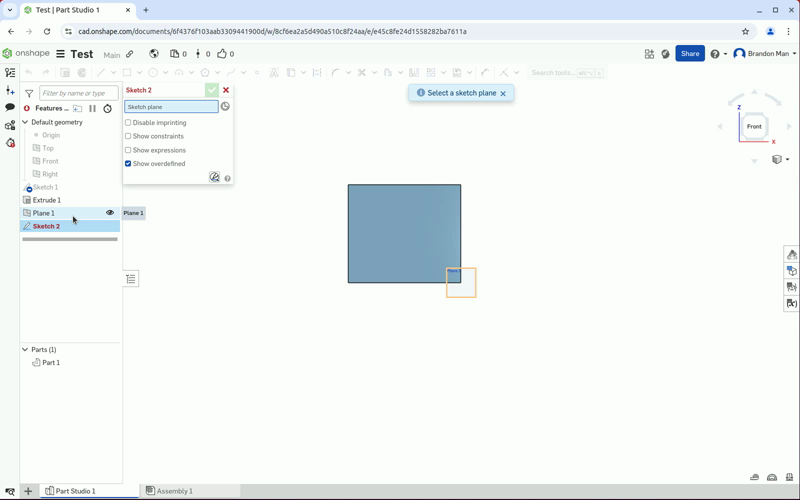
click(73, 215)
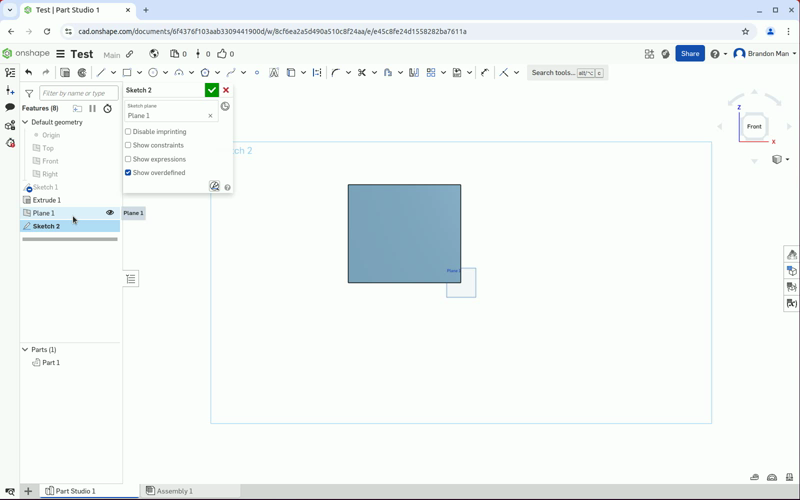
mouse_move(73, 352)
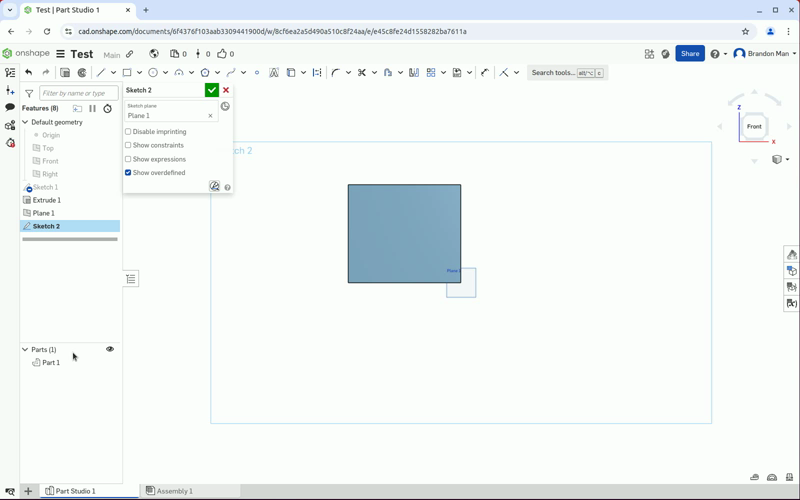
key(y)
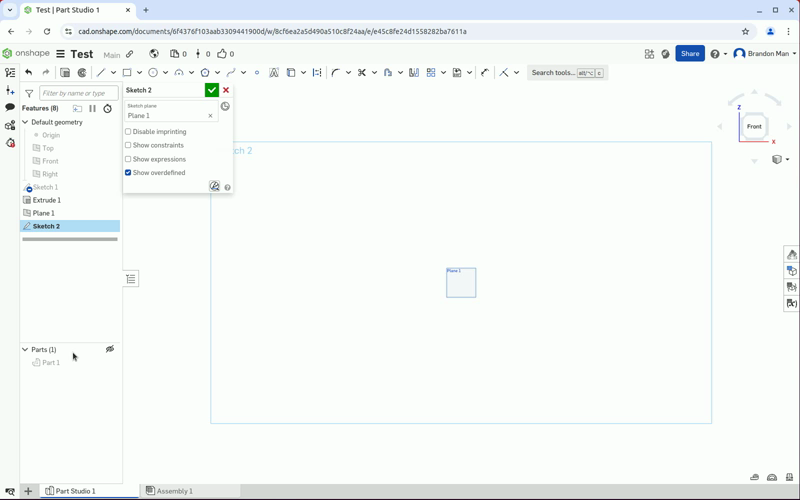
key(c)
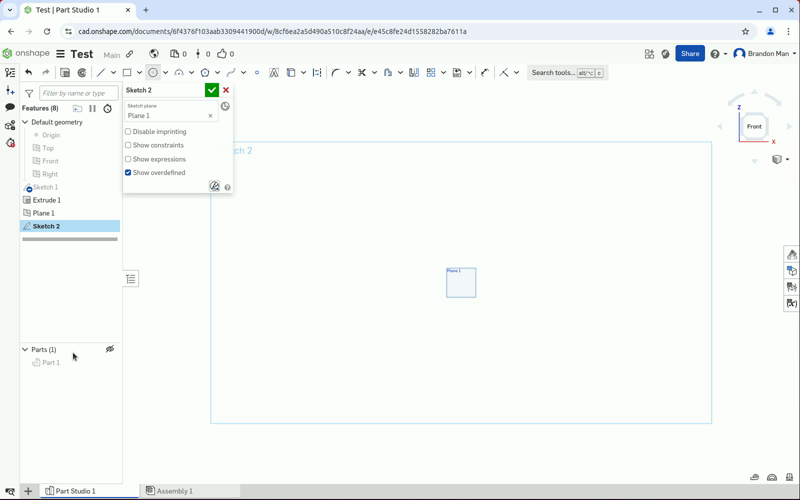
key_down(shift)
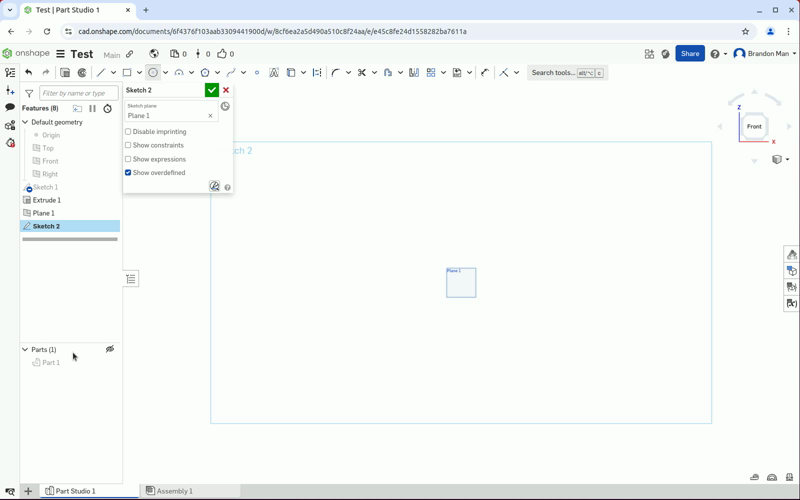
mouse_move(399, 232)
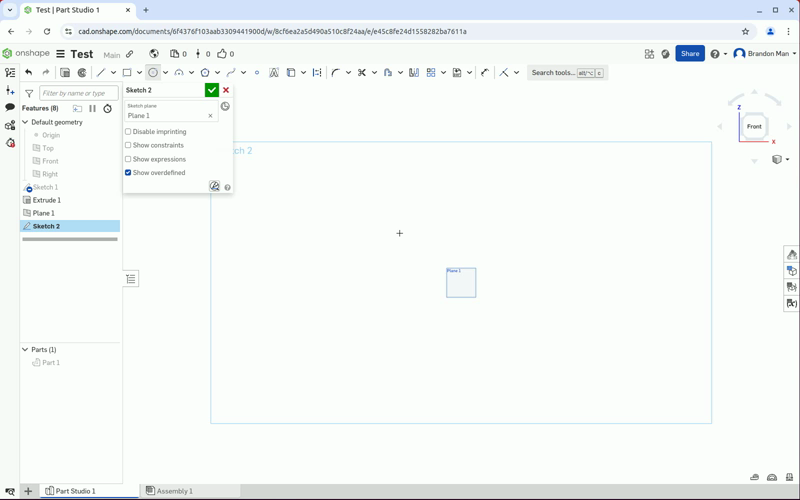
click(399, 232)
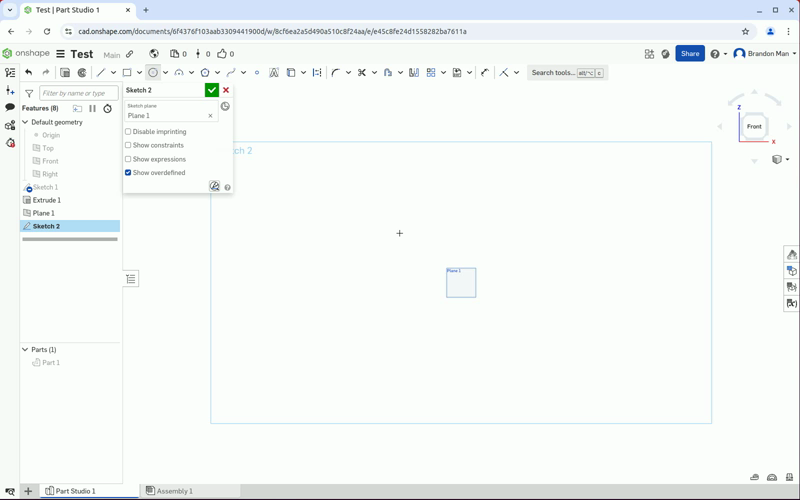
key_up(shift)
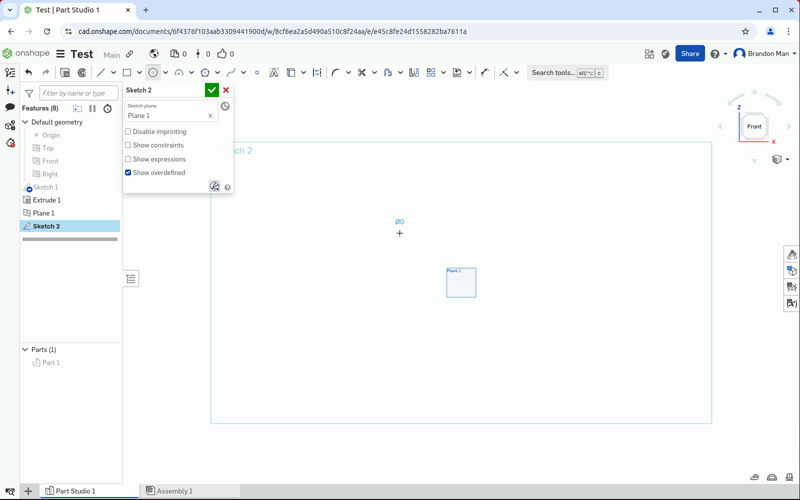
mouse_move(436, 232)
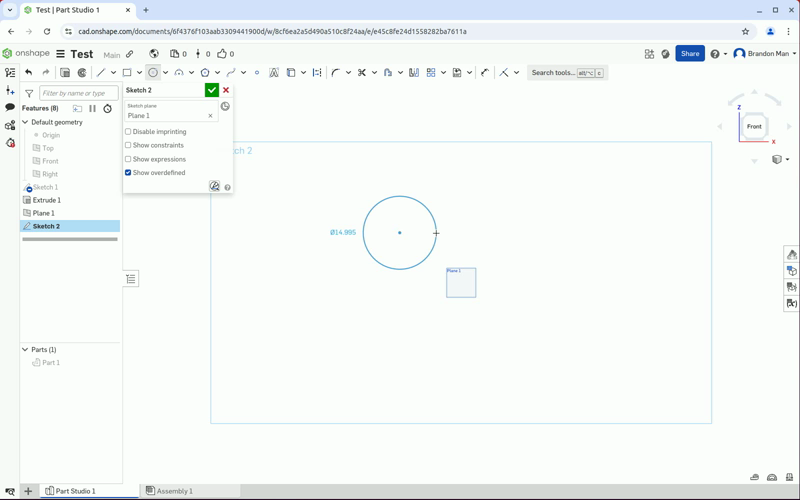
click(436, 232)
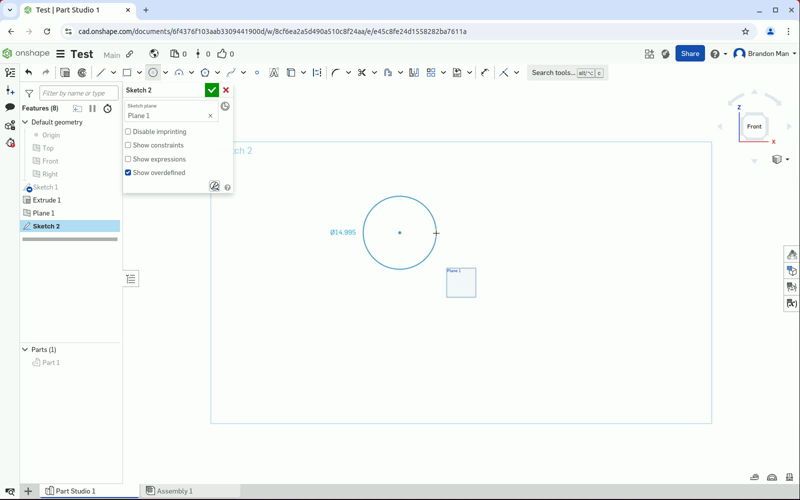
key(esc)
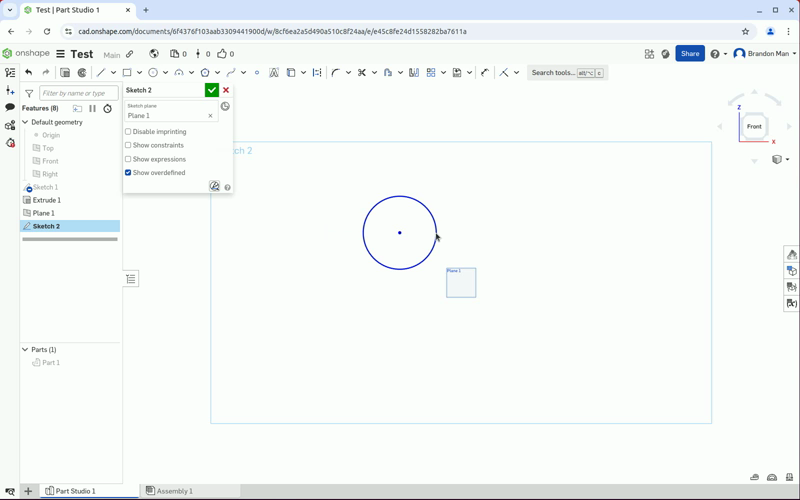
key(c)
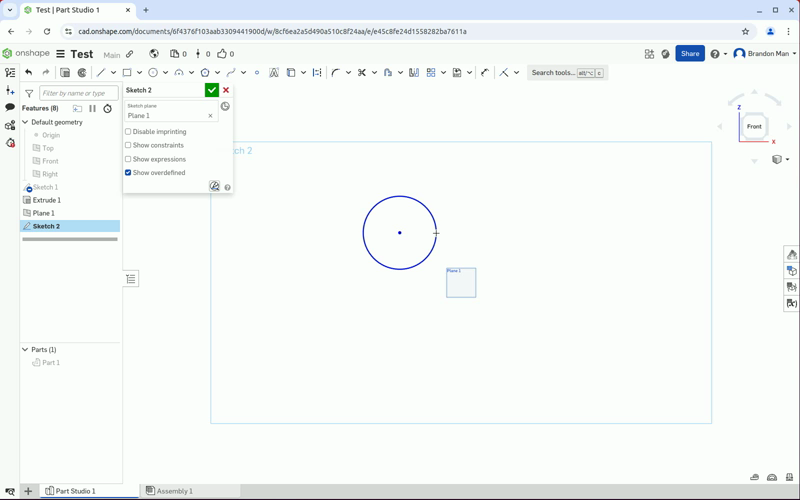
key_down(shift)
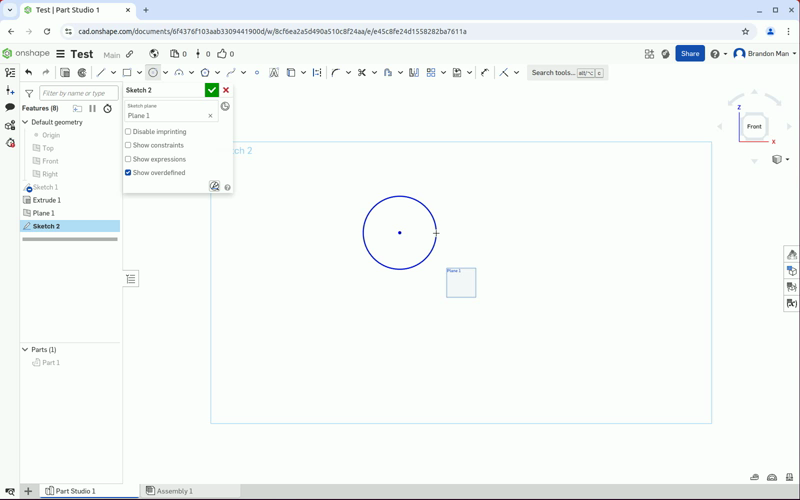
mouse_move(399, 232)
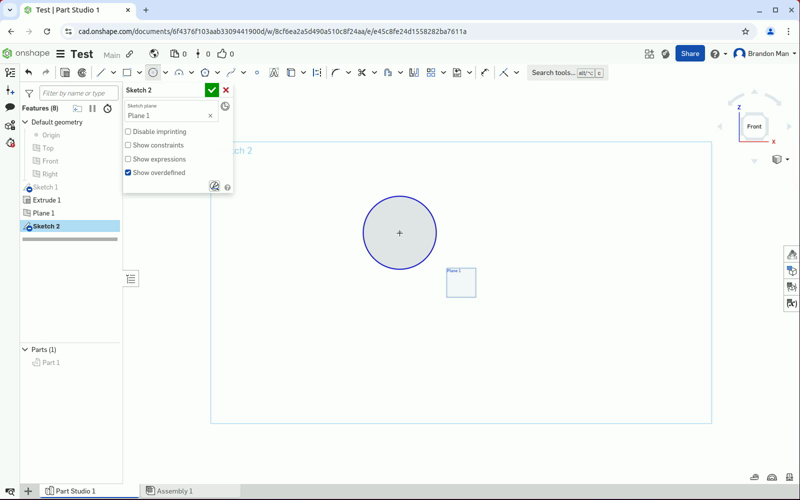
click(399, 232)
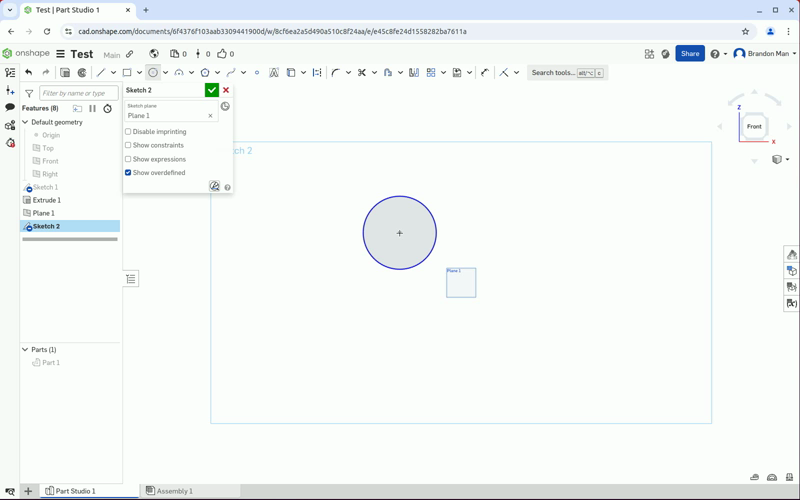
key_up(shift)
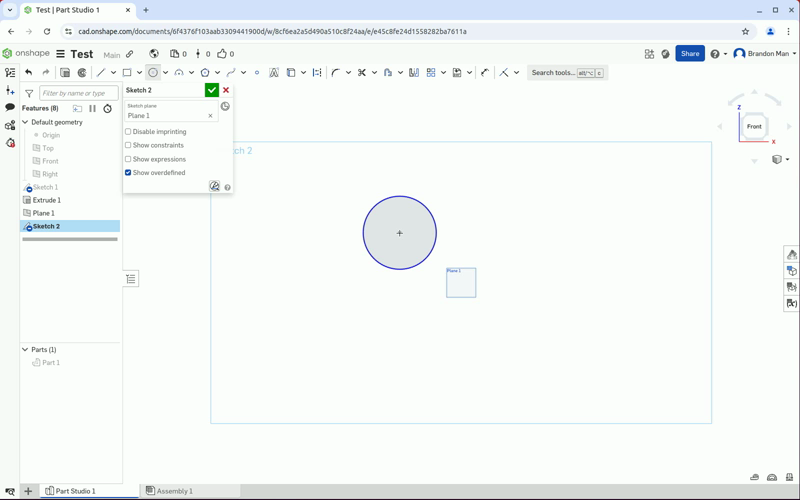
mouse_move(423, 232)
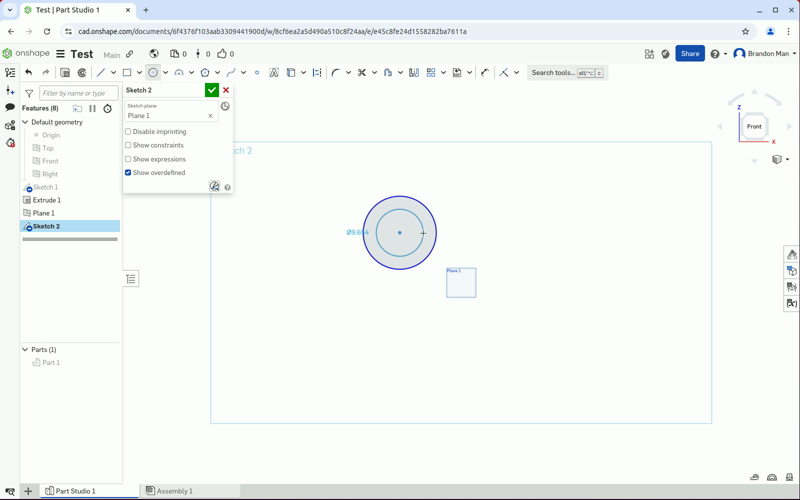
click(423, 232)
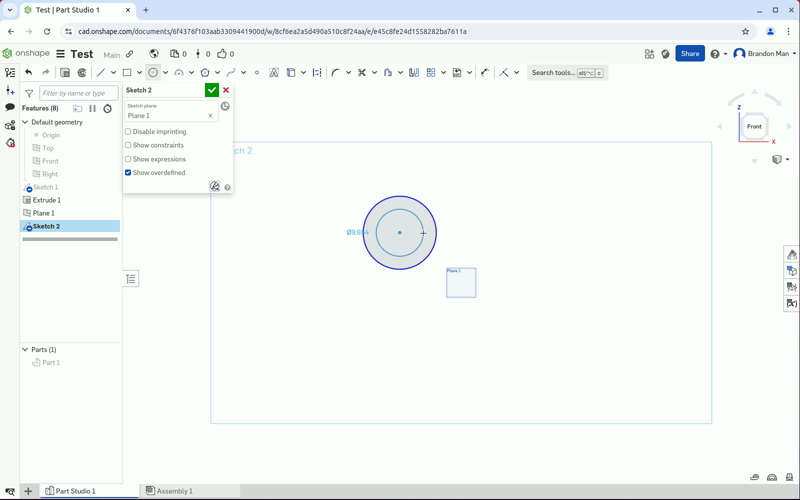
key(esc)
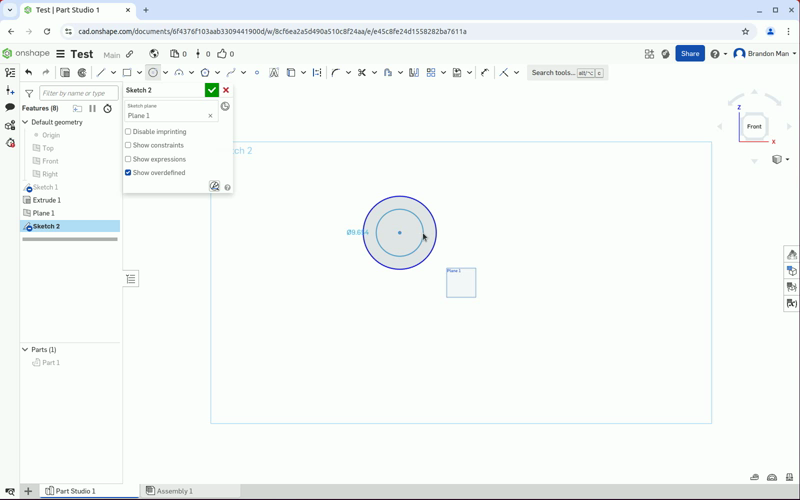
mouse_move(428, 225)
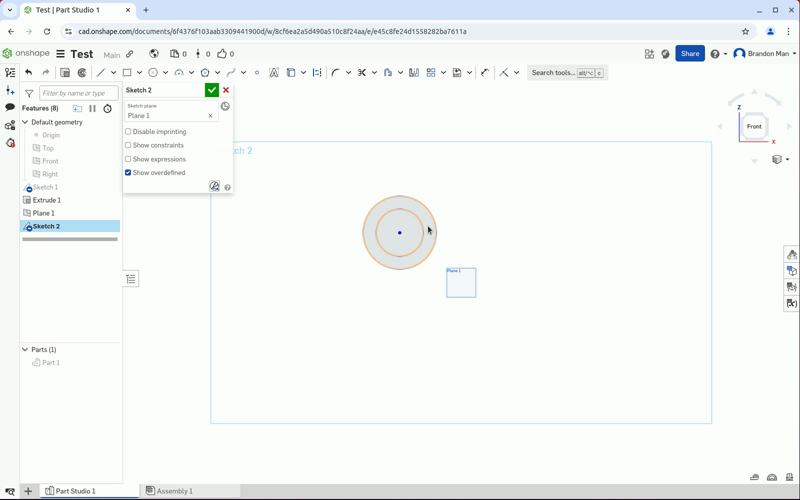
click(428, 225)
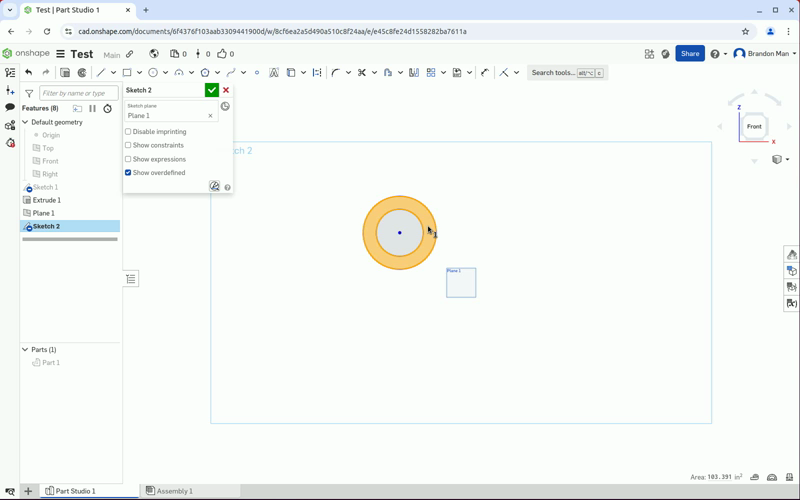
mouse_move(73, 352)
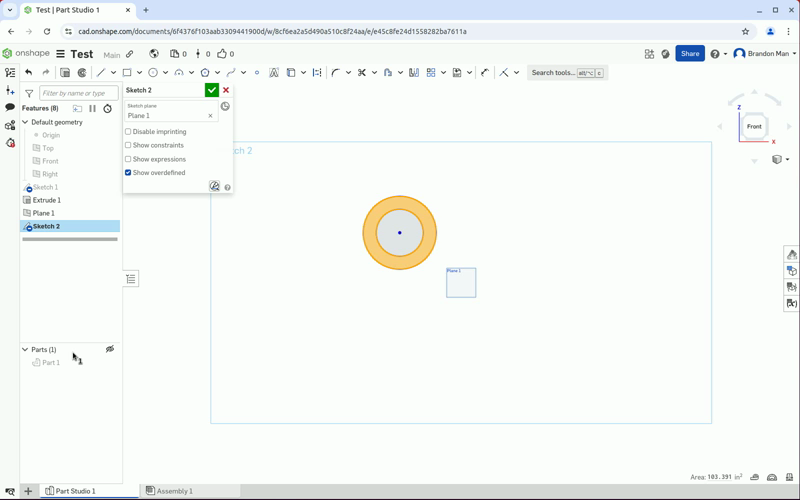
key(shift+y)
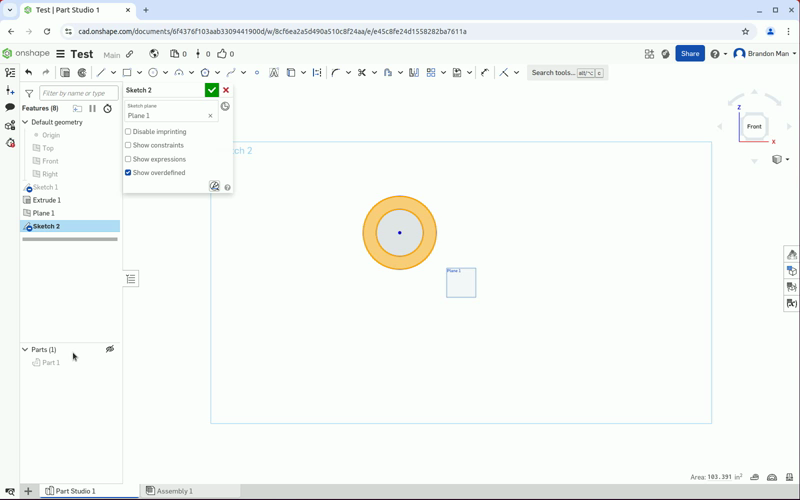
key(shift+e)
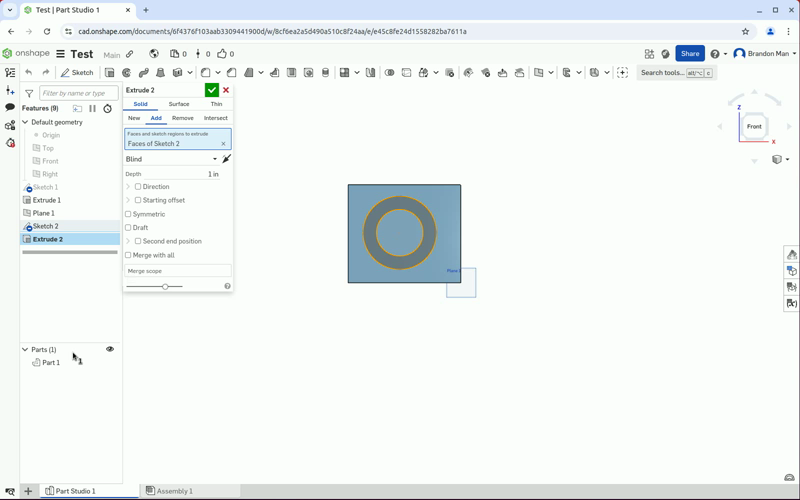
mouse_move(143, 106)
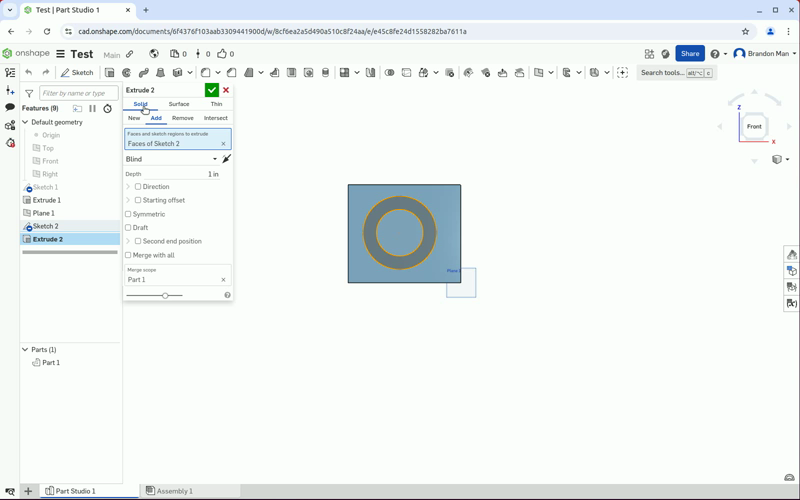
click(143, 106)
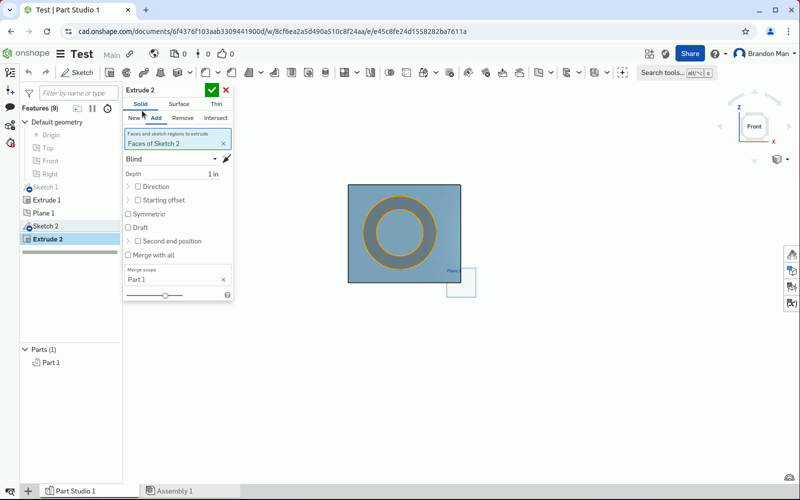
mouse_move(137, 120)
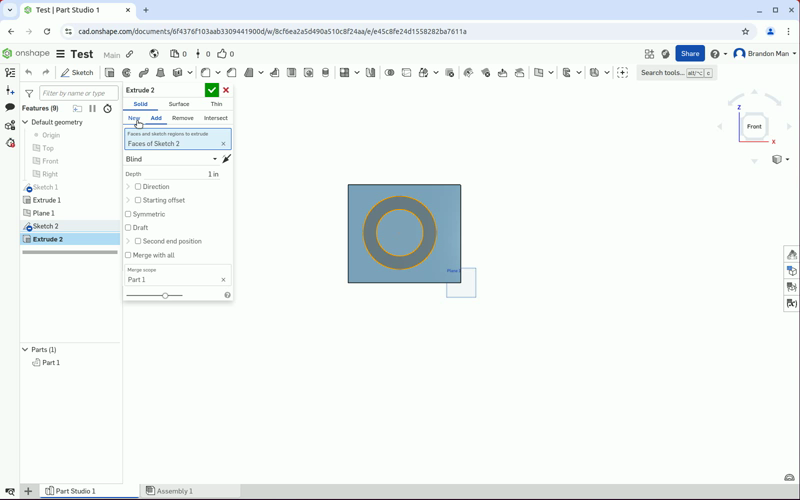
click(137, 120)
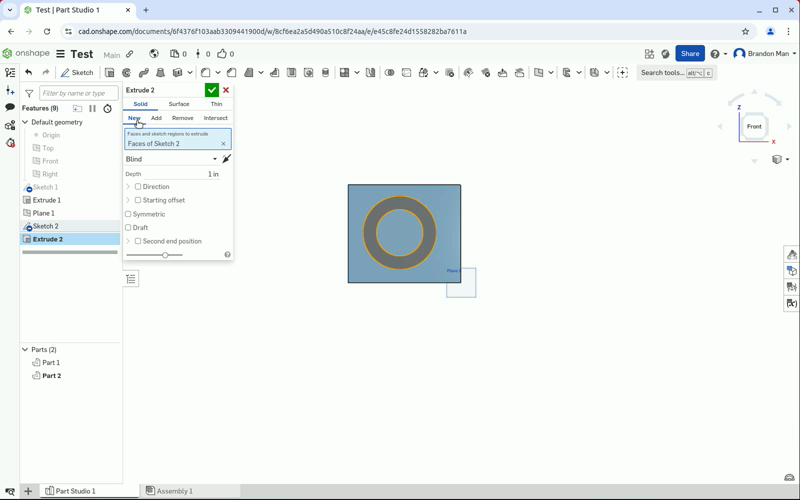
key(tab, 4)
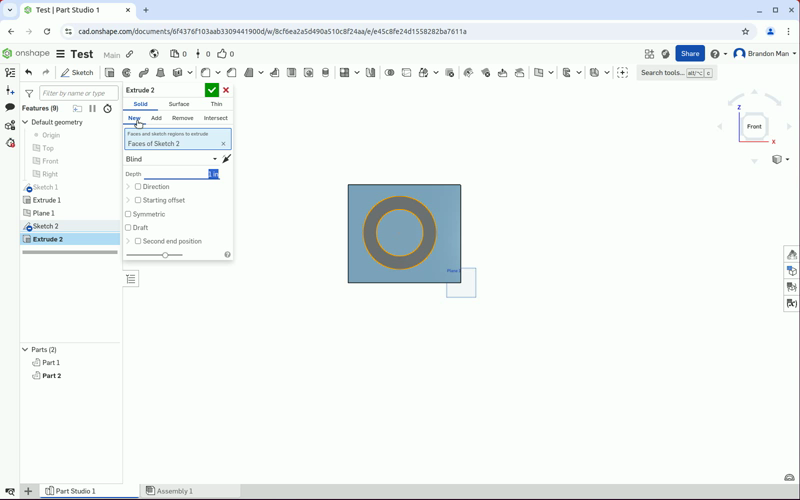
text(5.536)
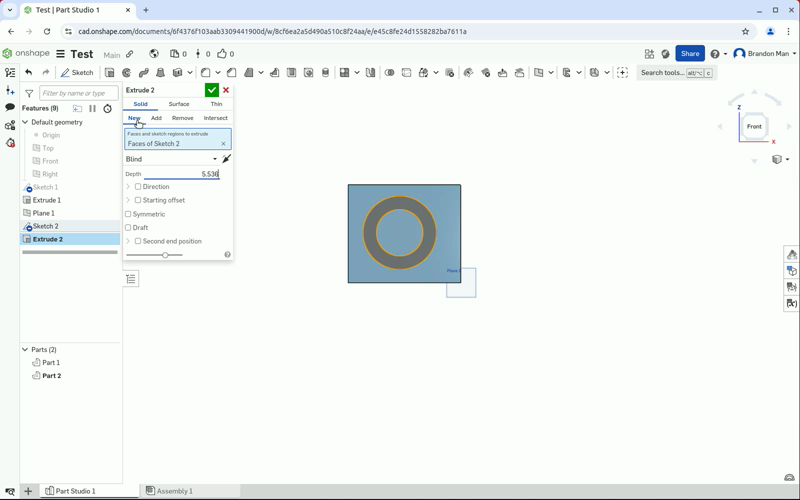
key(enter)
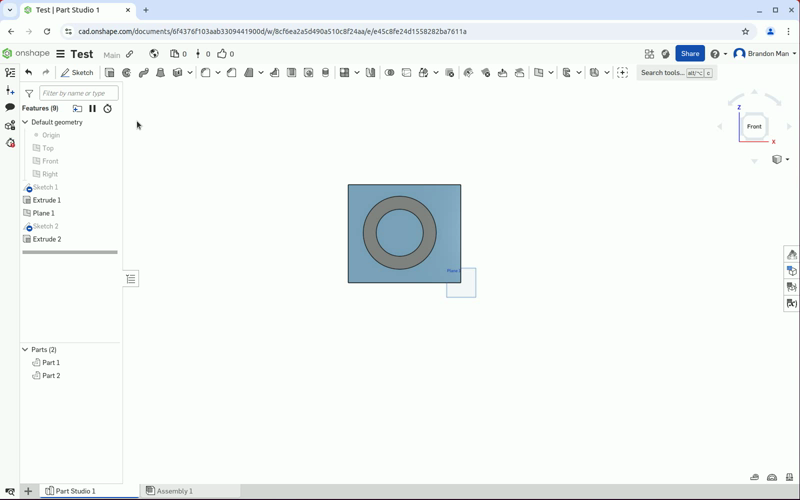
key(shift+h)
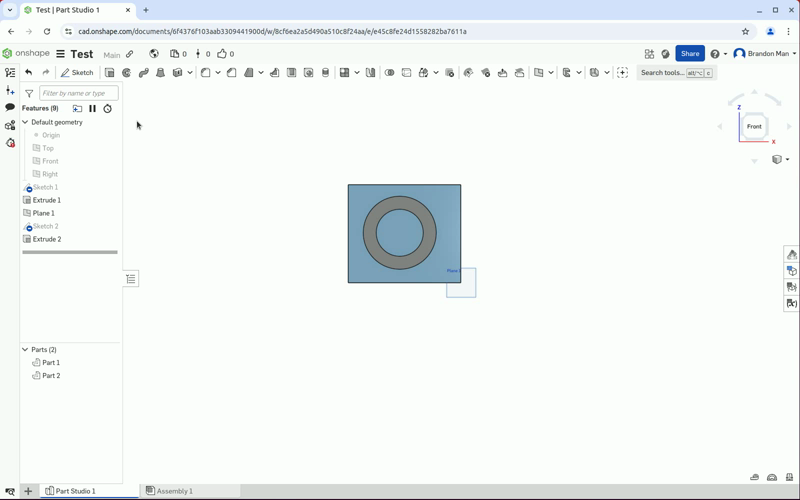
key(shift+h)
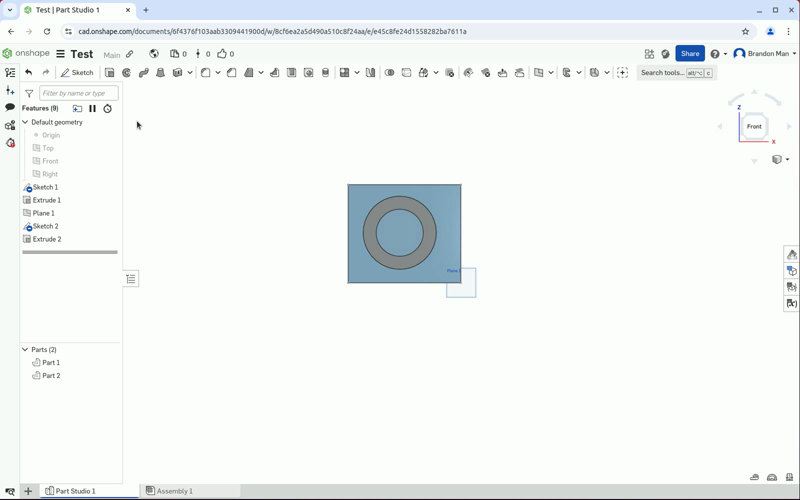
key(shift+7)
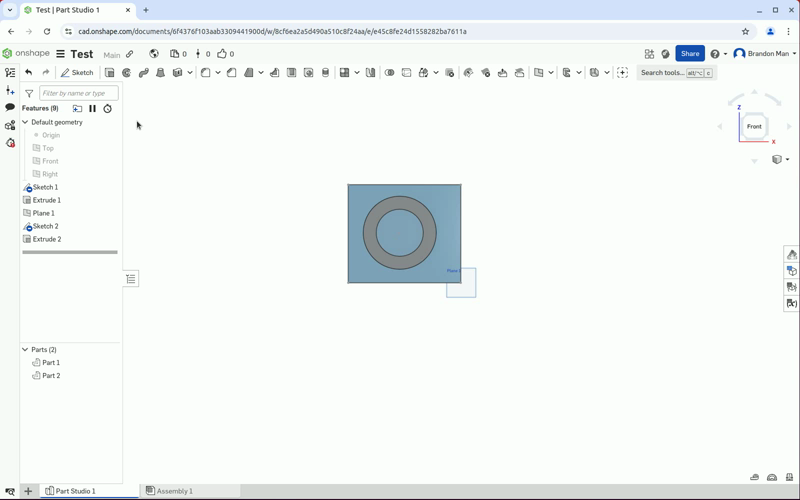
key(left, 2)
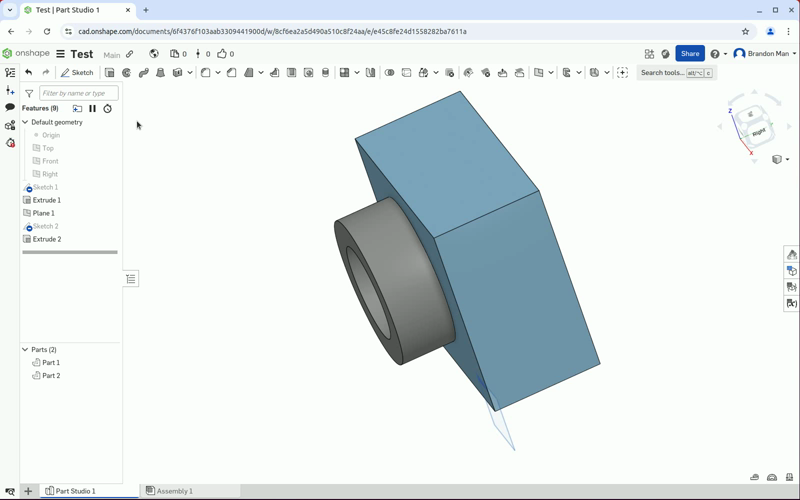
key(down, 2)
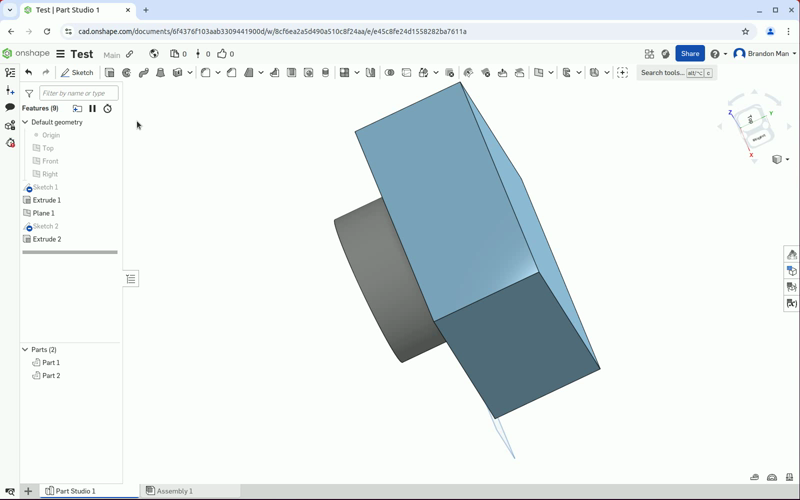
key(up, 2)
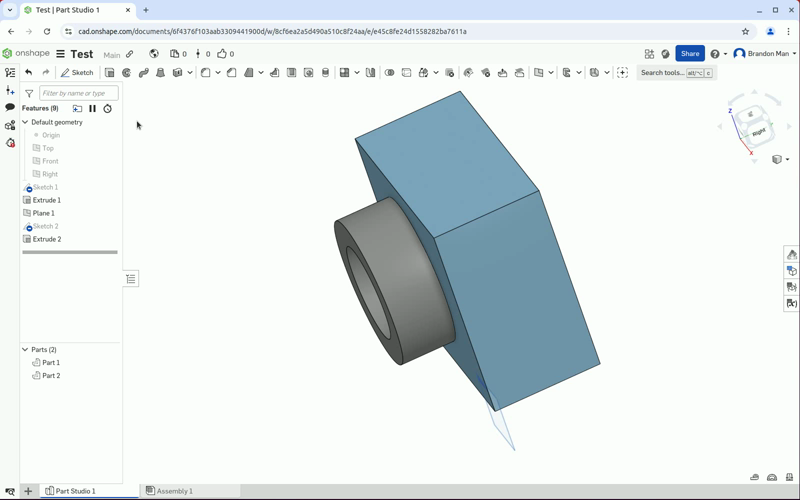
key(right, 2)
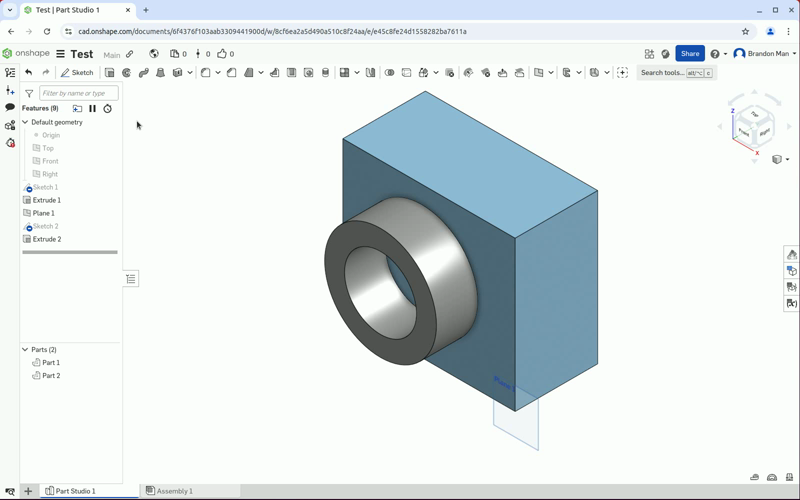
mouse_move(73, 189)
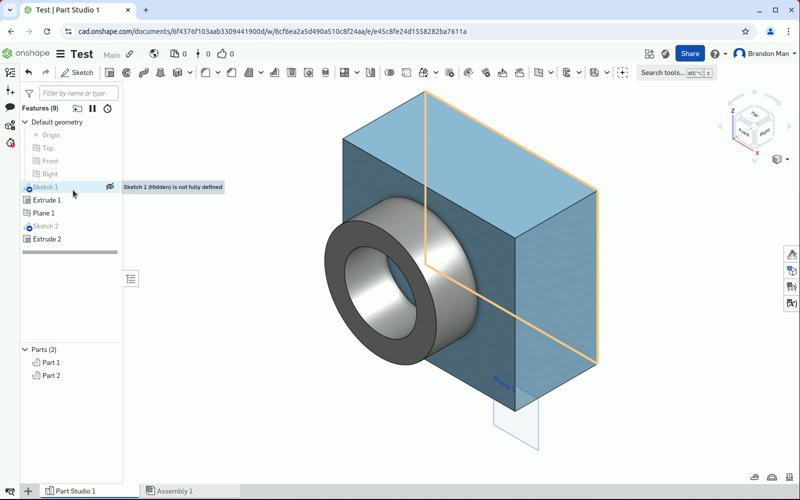
click(73, 189)